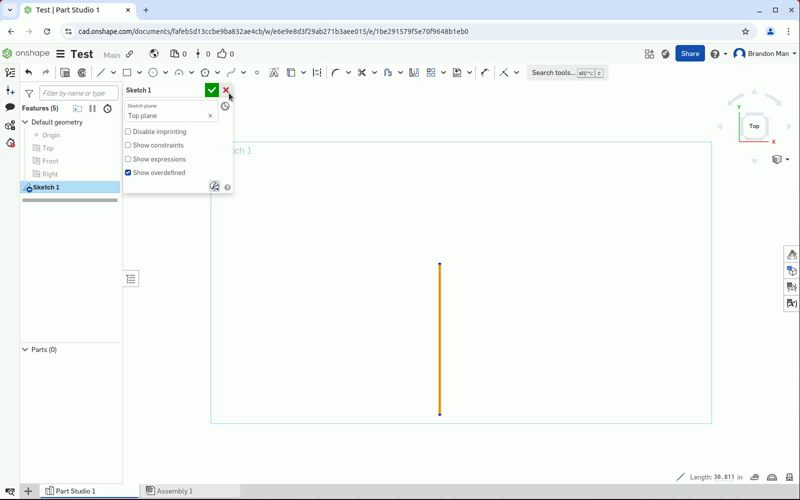
key(shift+h)
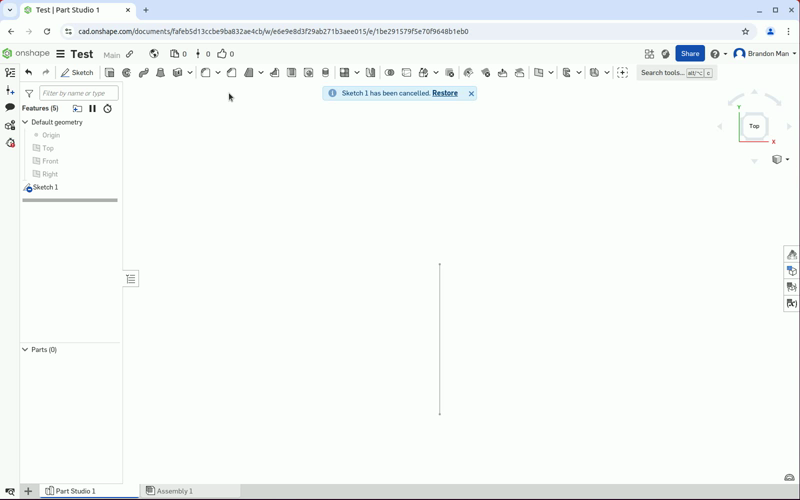
mouse_move(73, 352)
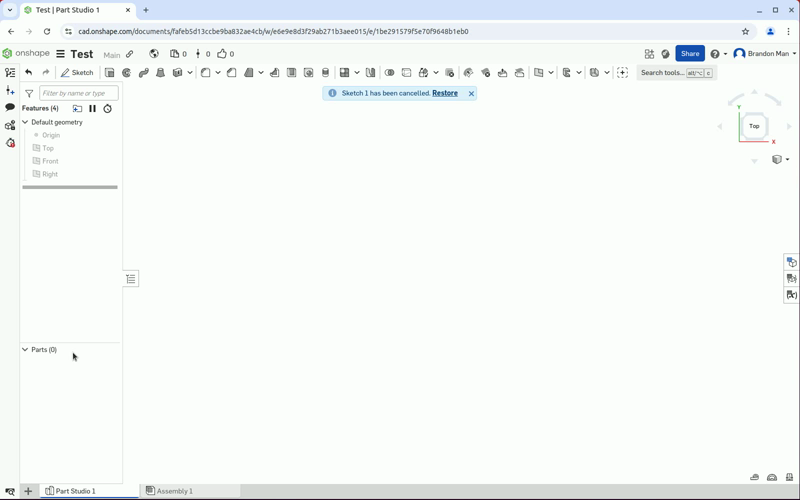
key(y)
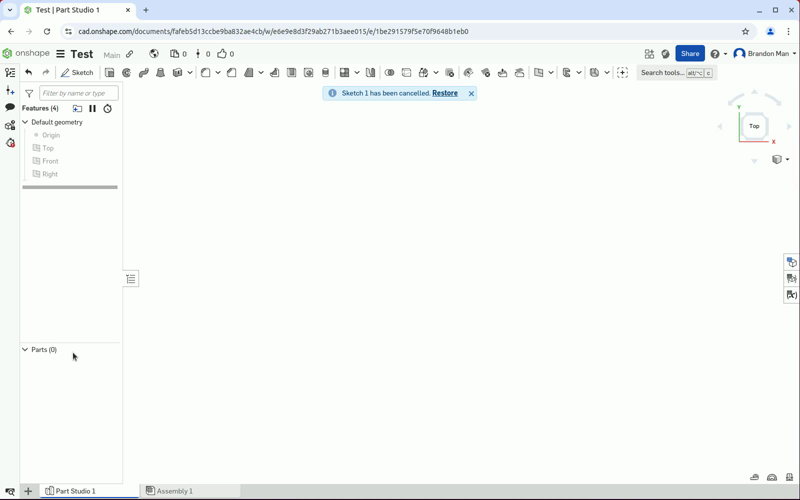
key(shift+p)
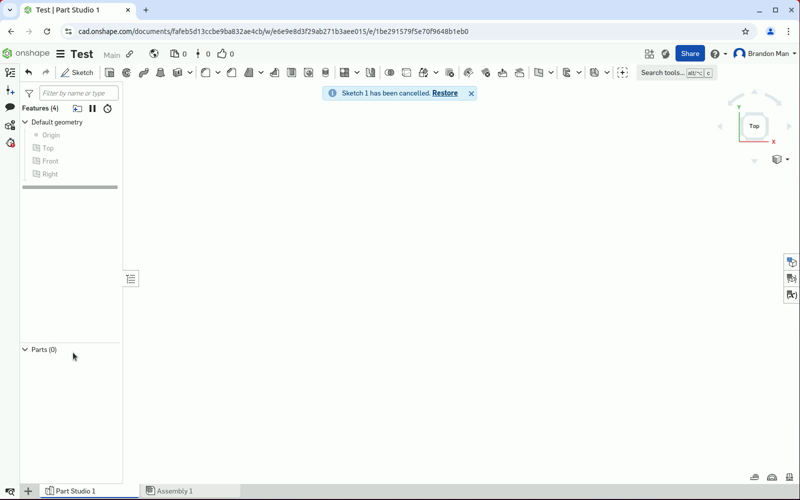
key(space)
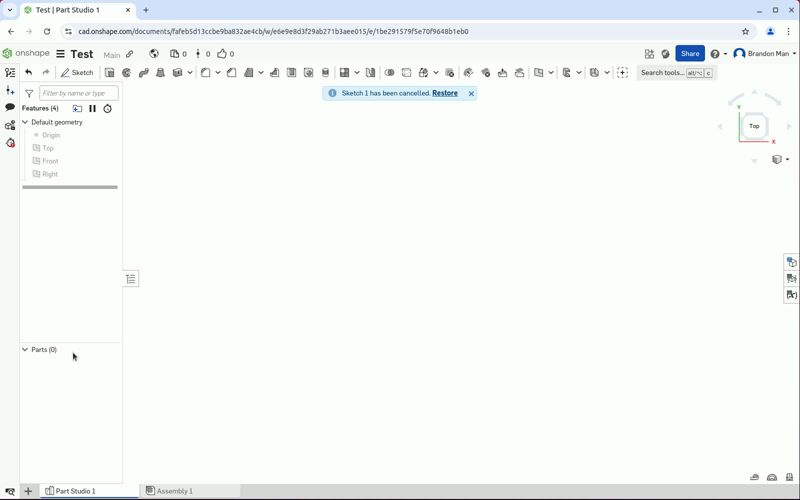
key_down(shift)
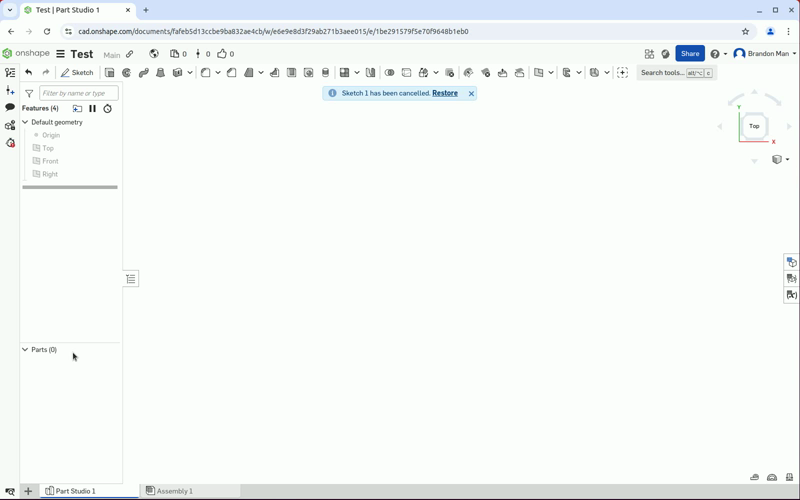
key(up)
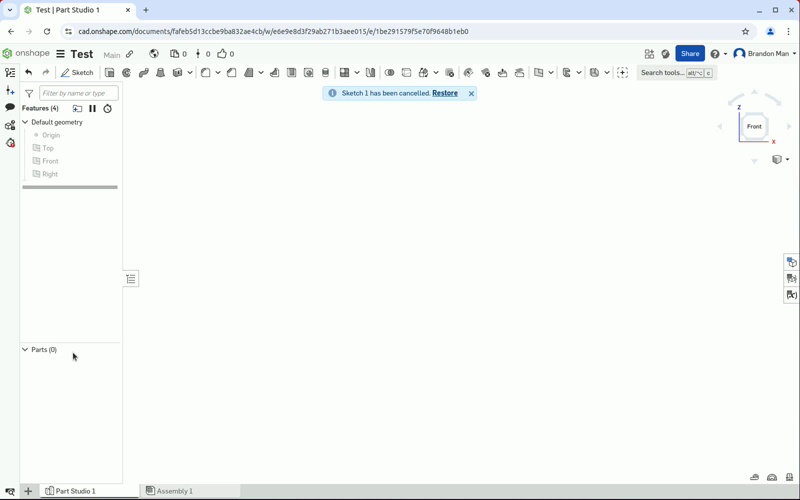
key_up(shift)
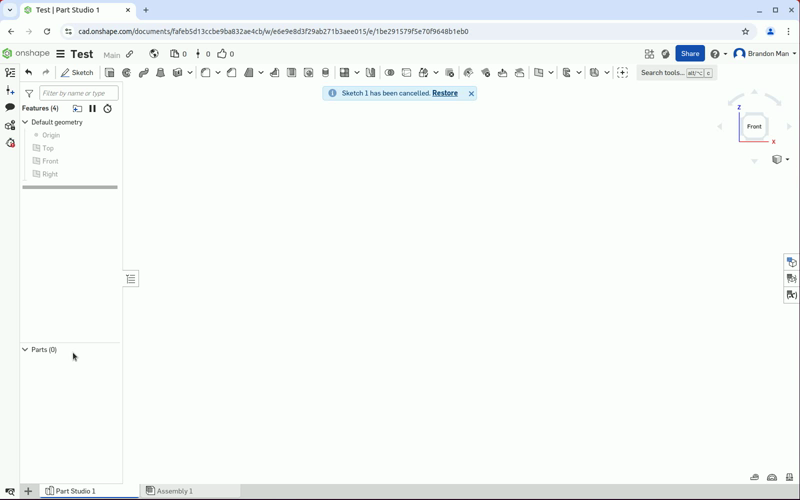
mouse_move(73, 352)
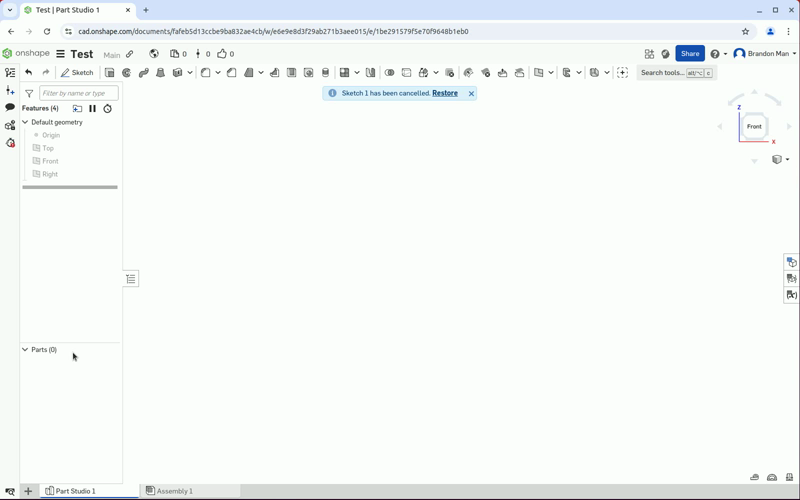
key(shift+y)
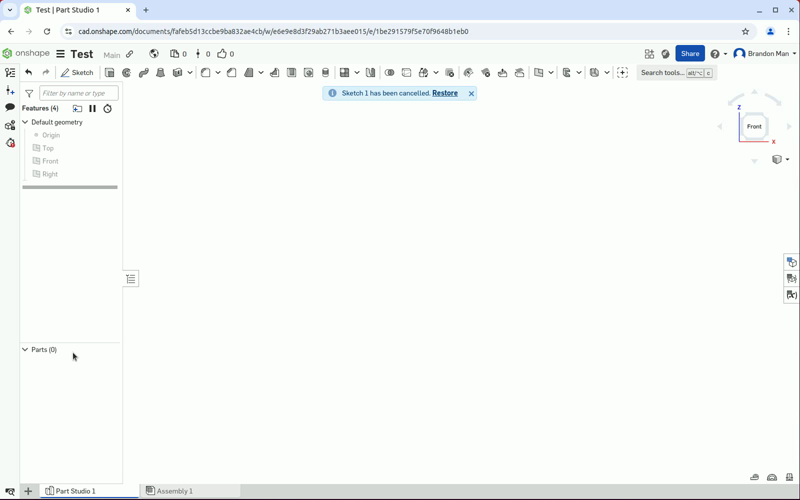
key(shift+s)
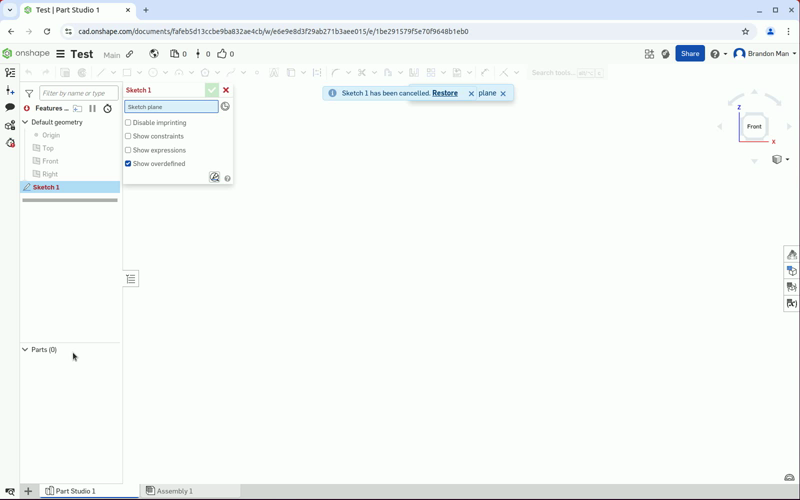
mouse_move(73, 163)
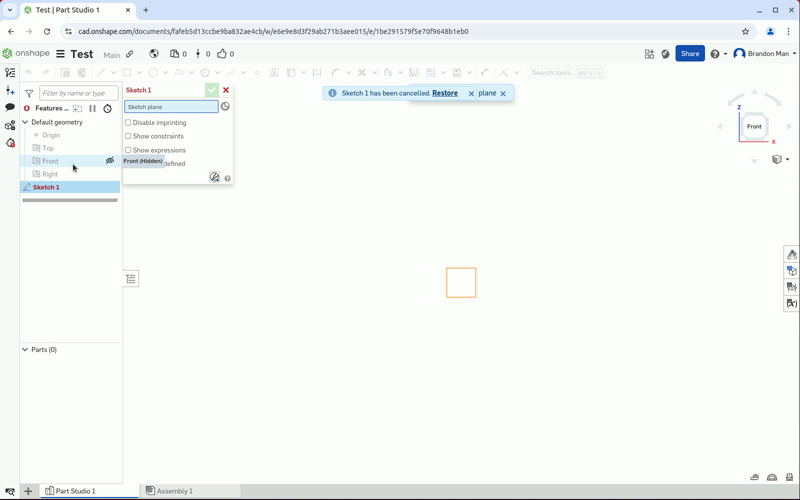
click(73, 163)
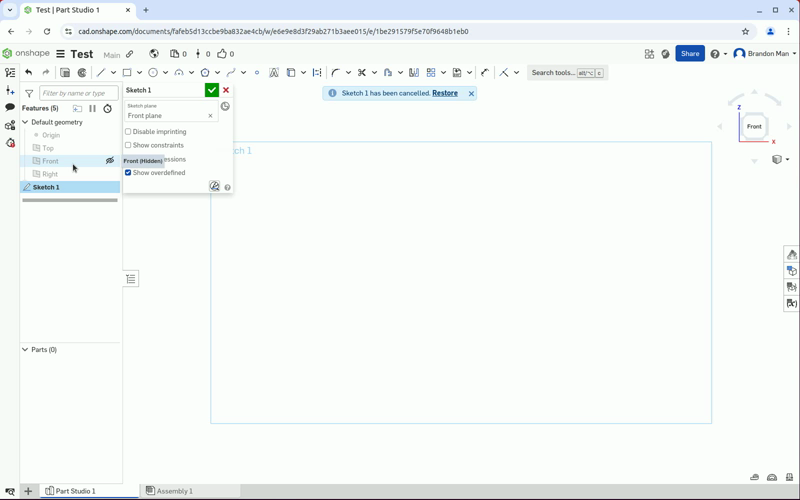
mouse_move(73, 352)
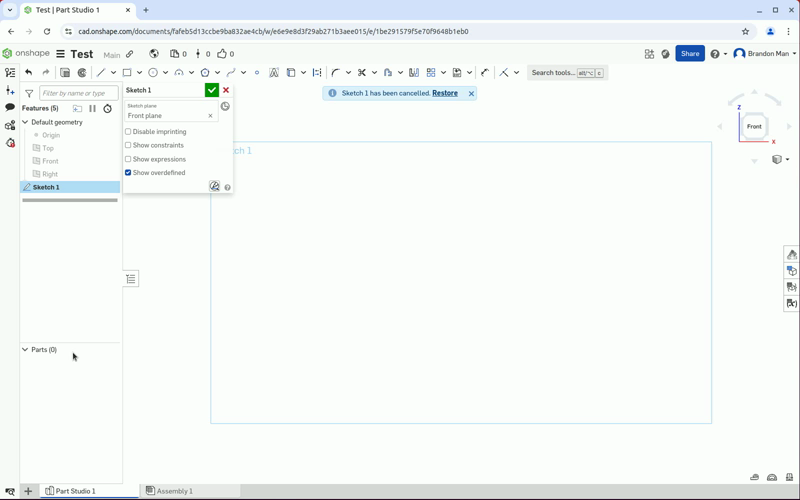
key(y)
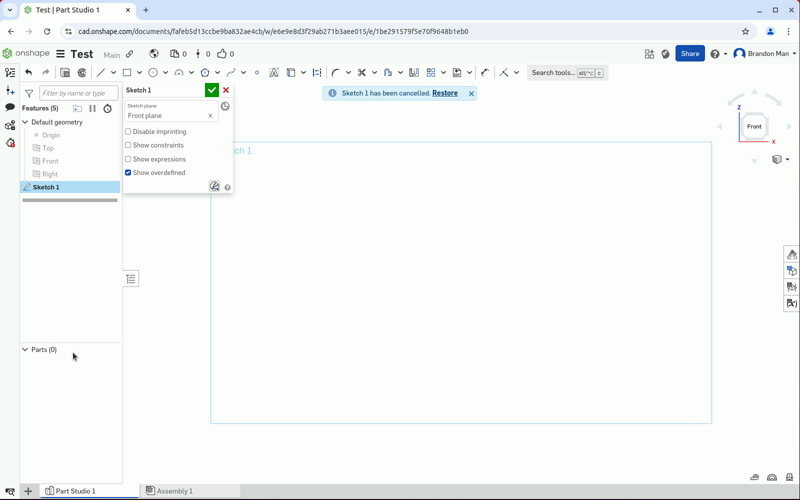
key(l)
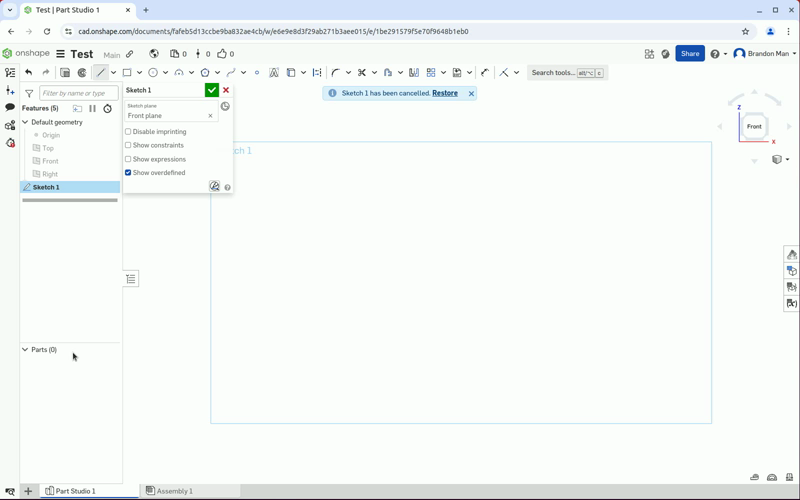
key_down(shift)
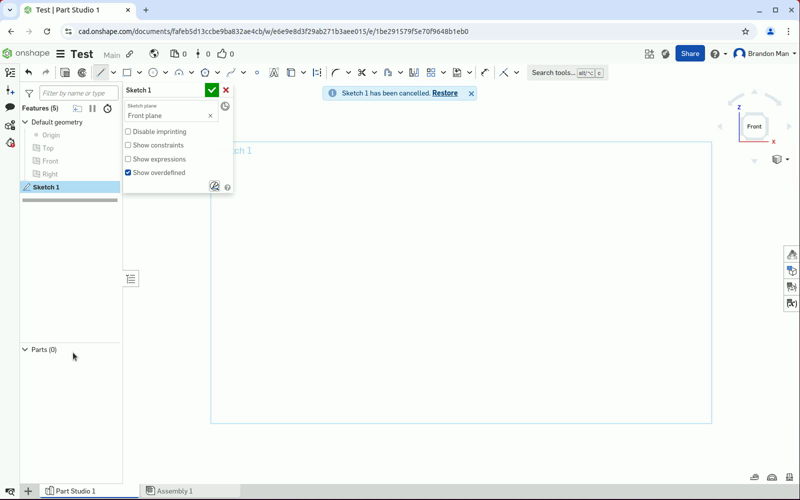
mouse_move(432, 311)
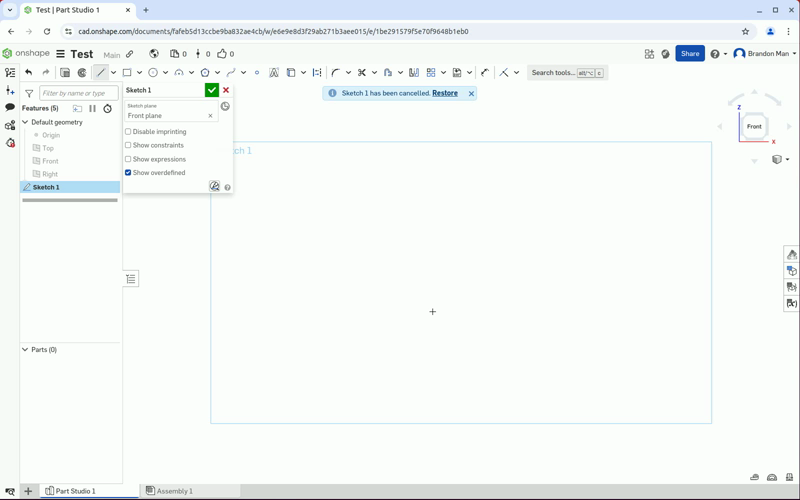
click(432, 311)
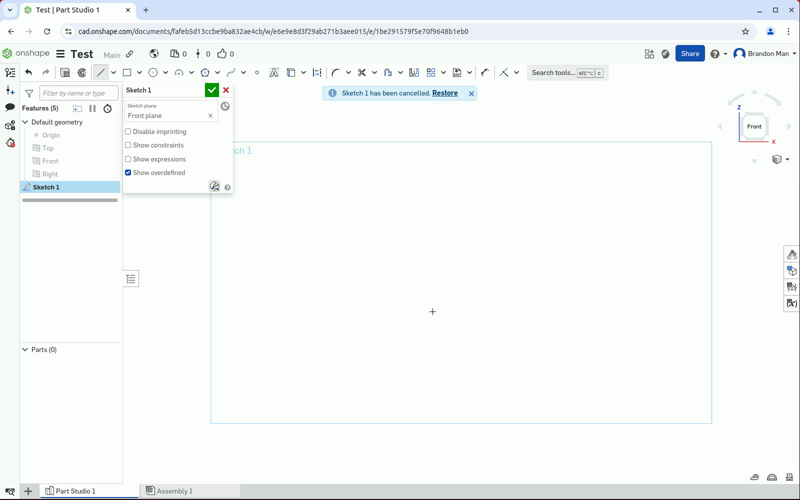
key_up(shift)
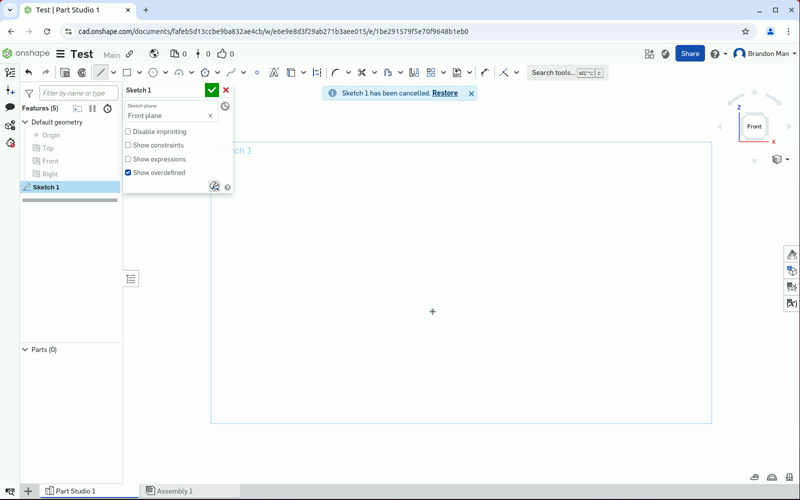
key_down(shift)
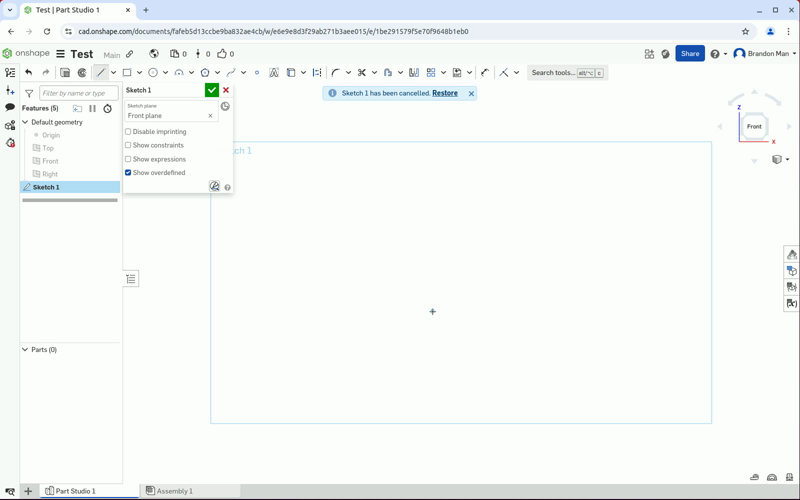
mouse_move(462, 311)
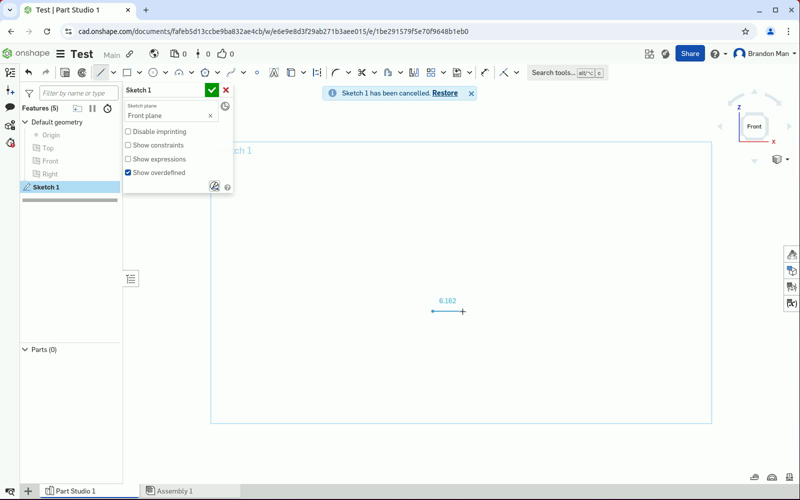
mouse_move(489, 311)
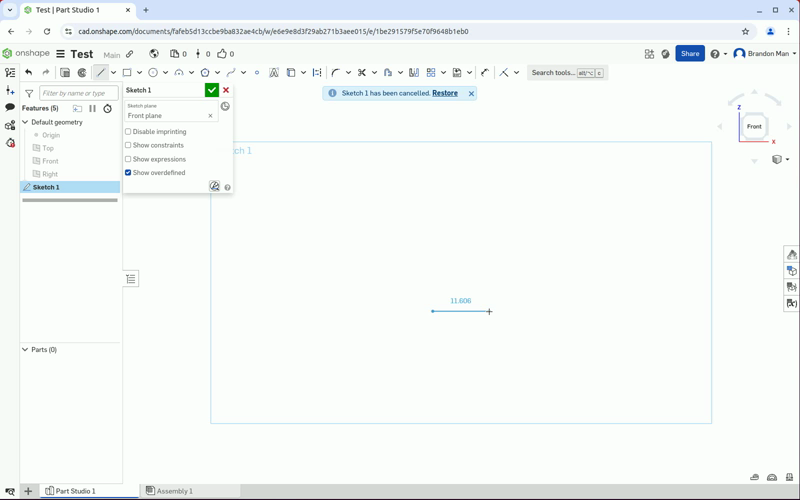
click(489, 311)
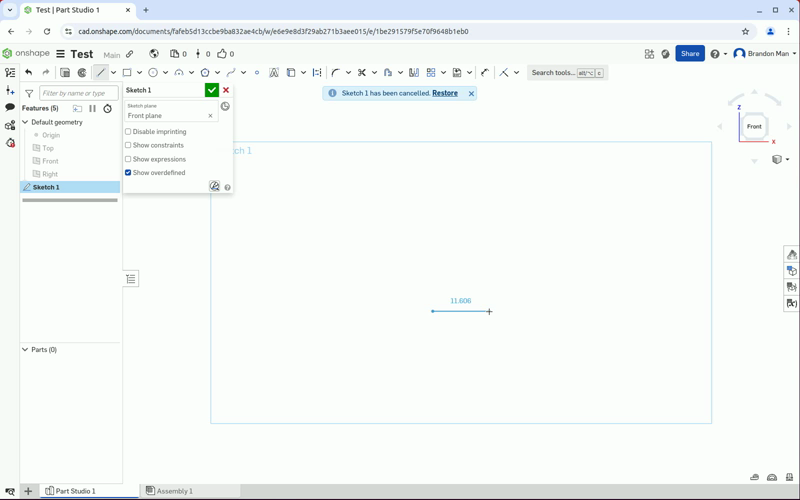
key_up(shift)
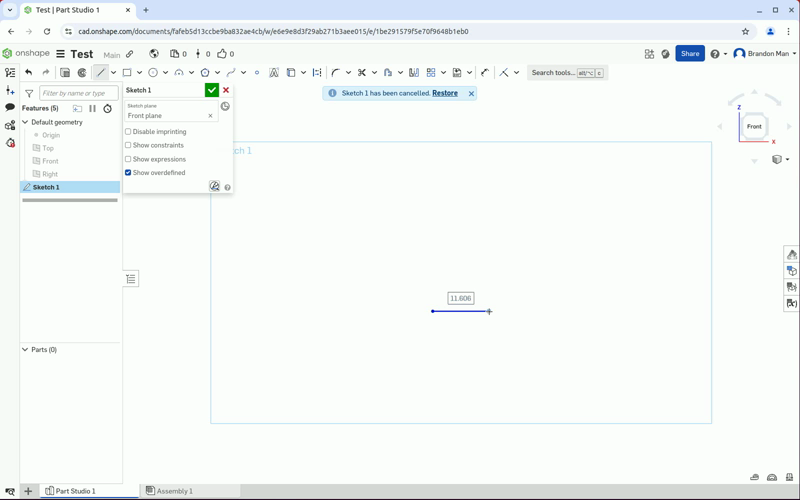
key_down(shift)
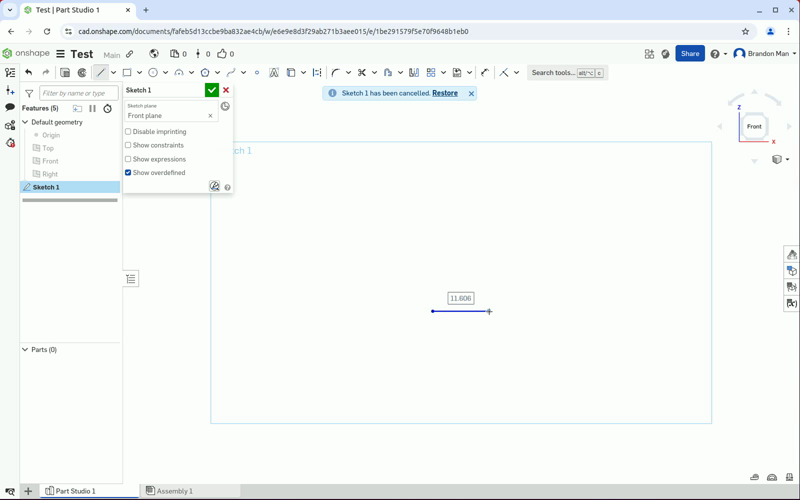
mouse_move(519, 311)
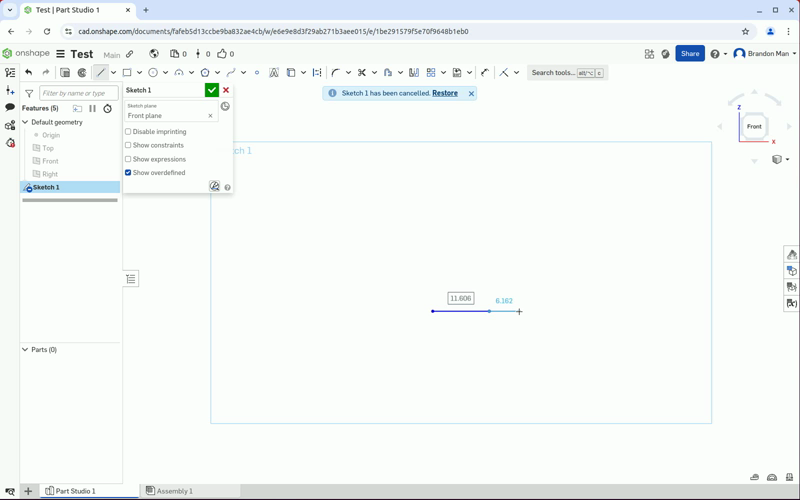
mouse_move(489, 254)
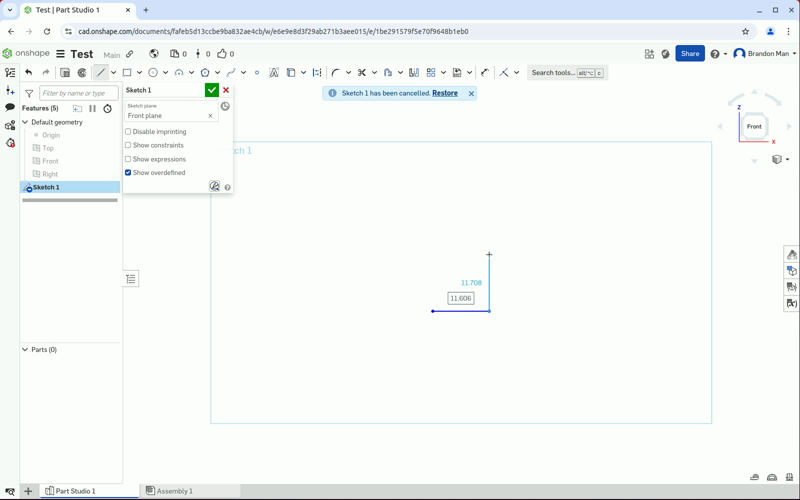
click(489, 254)
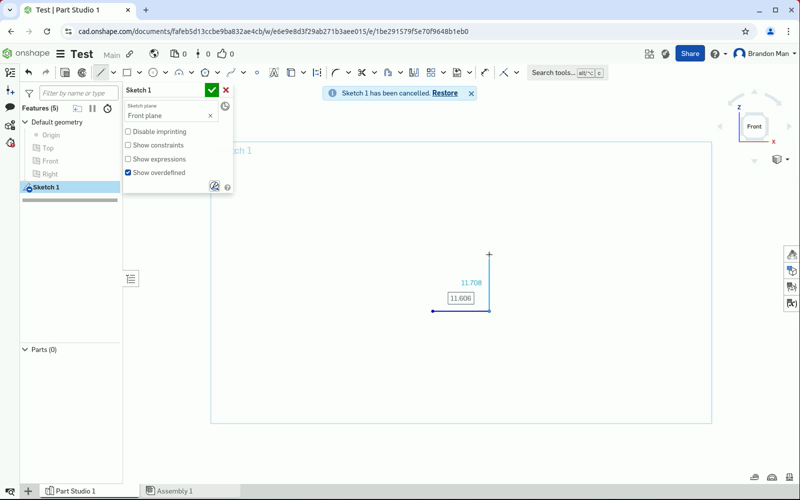
key_up(shift)
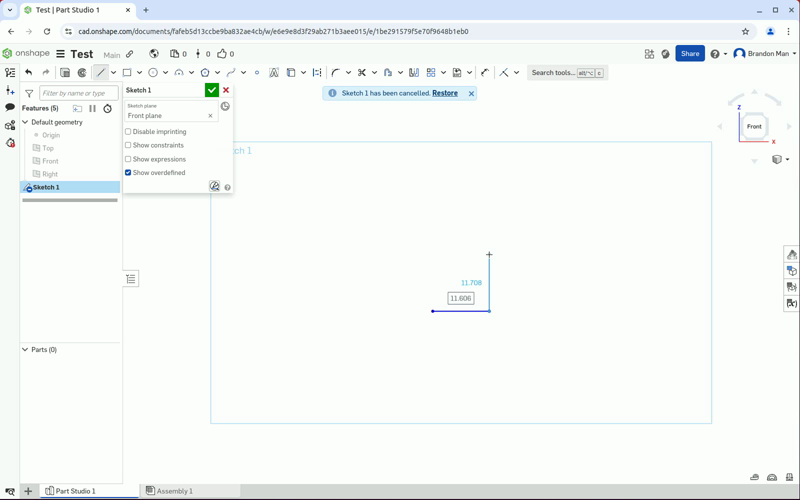
key_down(shift)
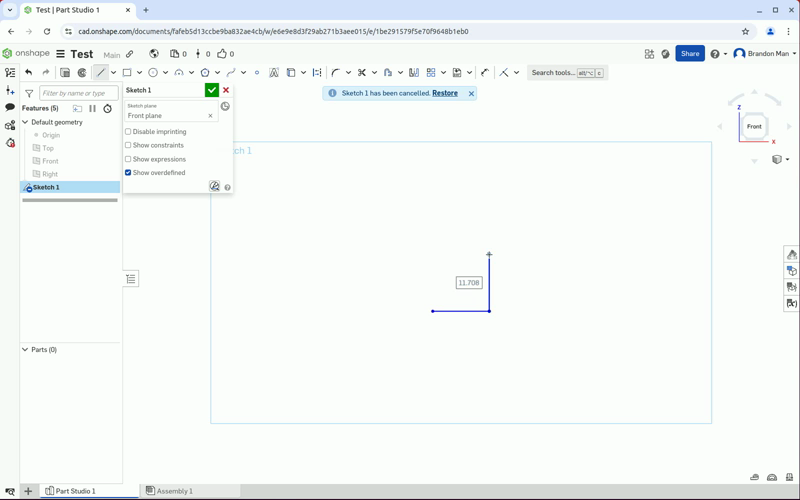
mouse_move(519, 254)
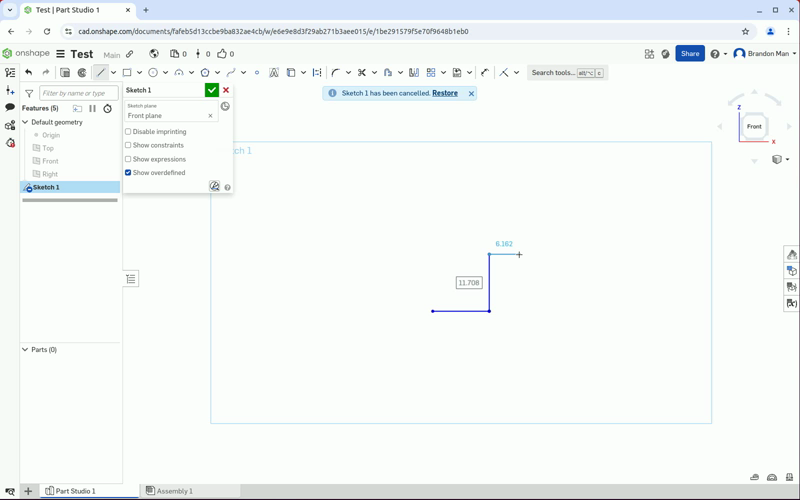
mouse_move(432, 254)
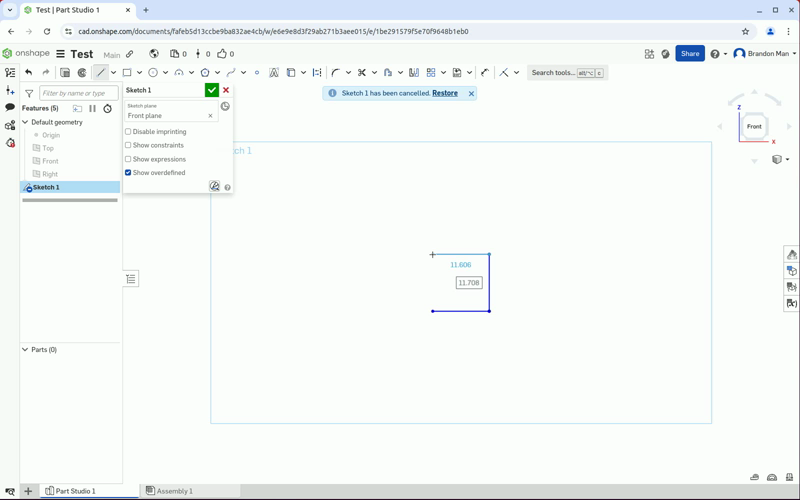
click(432, 254)
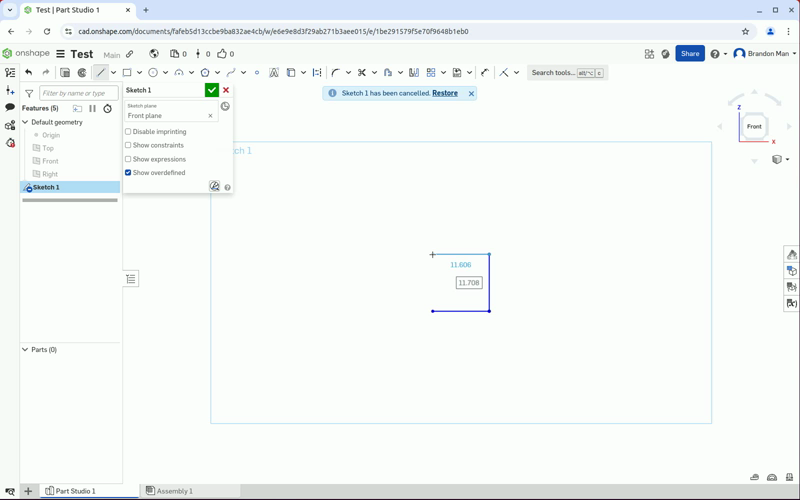
key_up(shift)
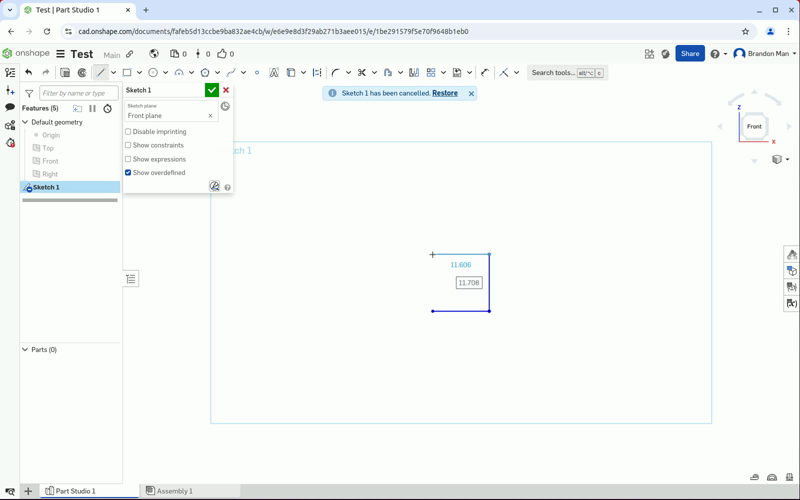
mouse_move(462, 254)
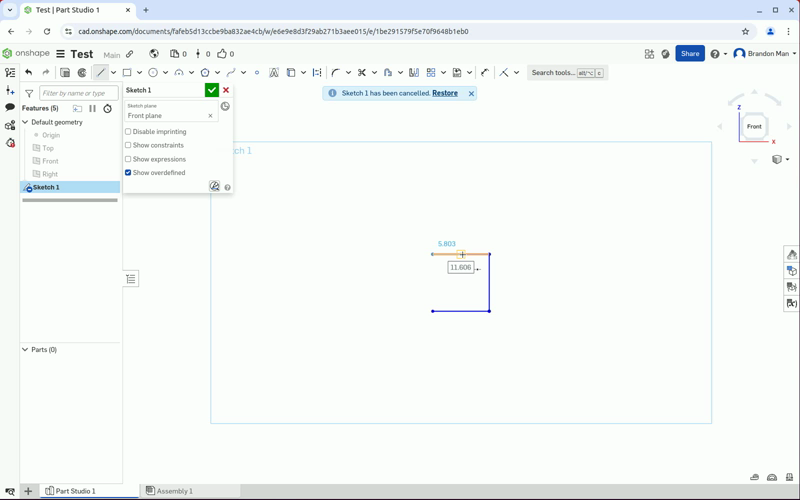
key_down(shift)
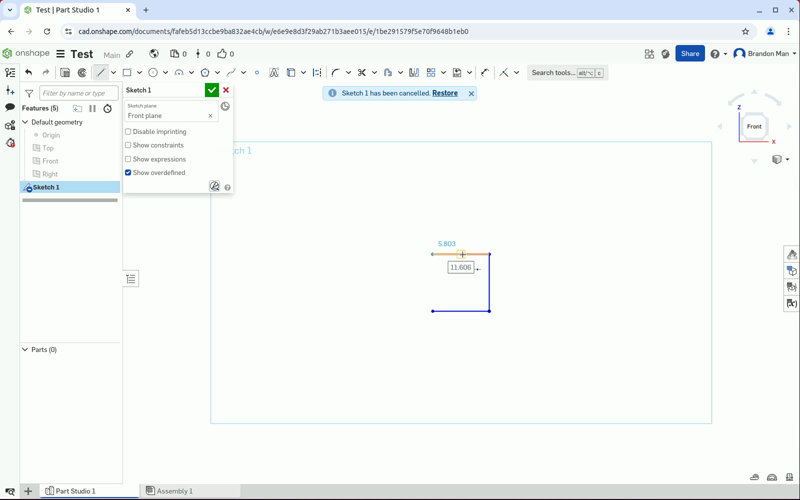
mouse_move(432, 311)
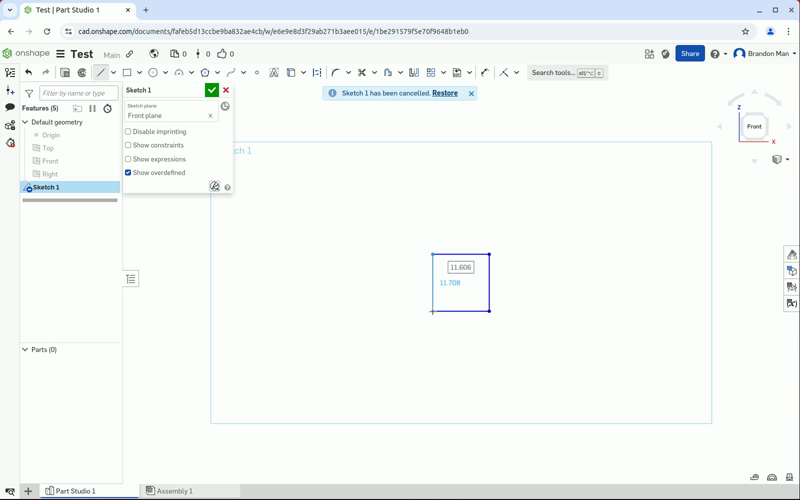
key_up(shift)
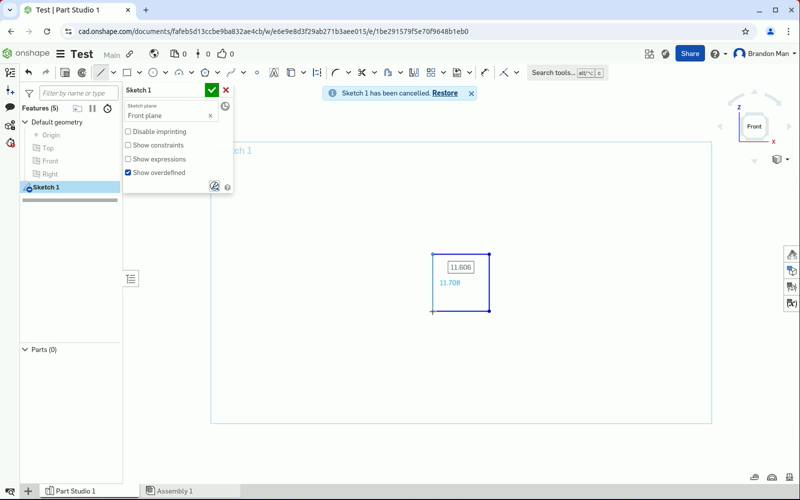
click(432, 311)
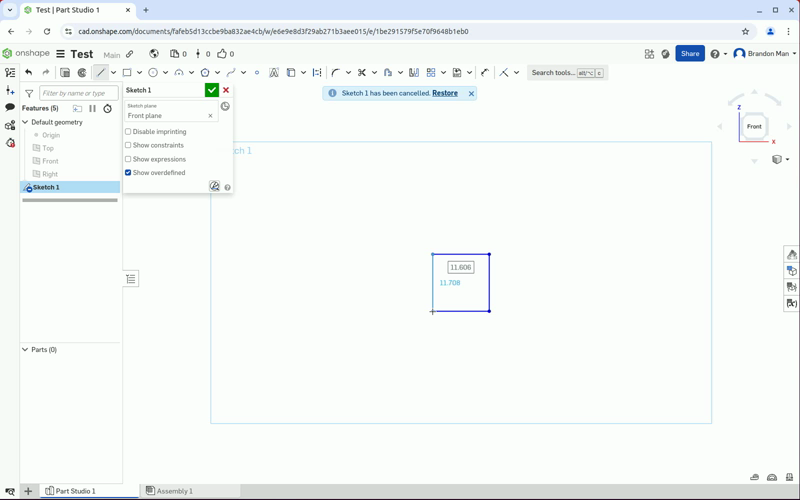
key(esc)
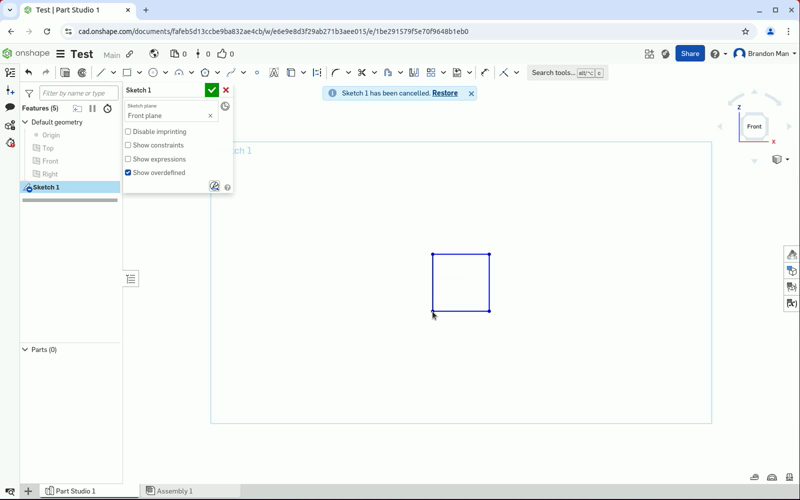
mouse_move(437, 275)
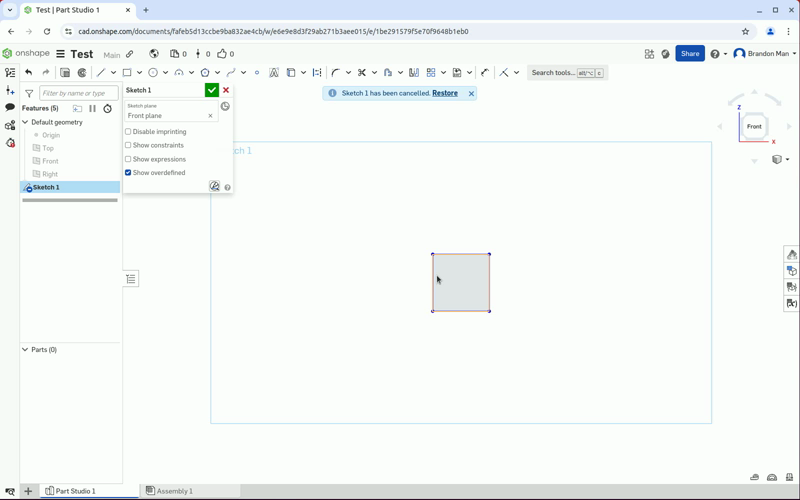
click(437, 275)
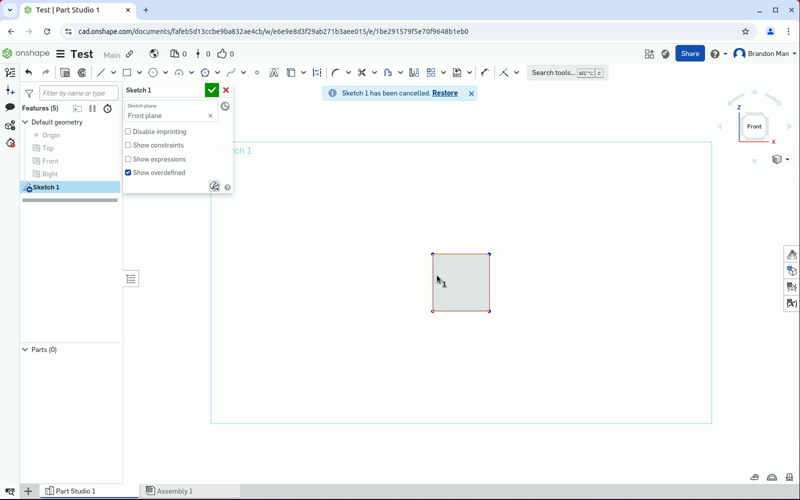
mouse_move(73, 352)
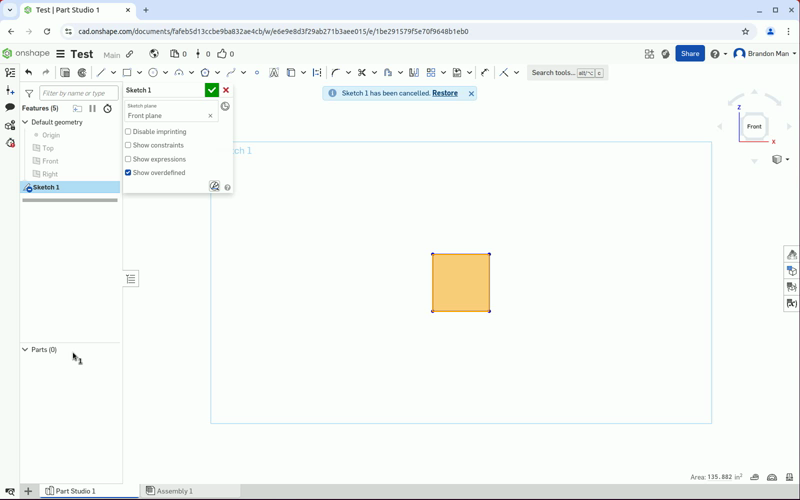
key(shift+y)
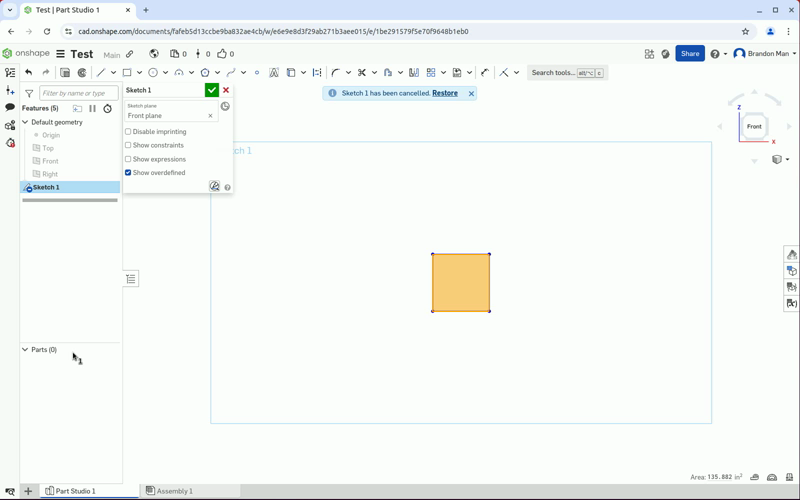
key(shift+e)
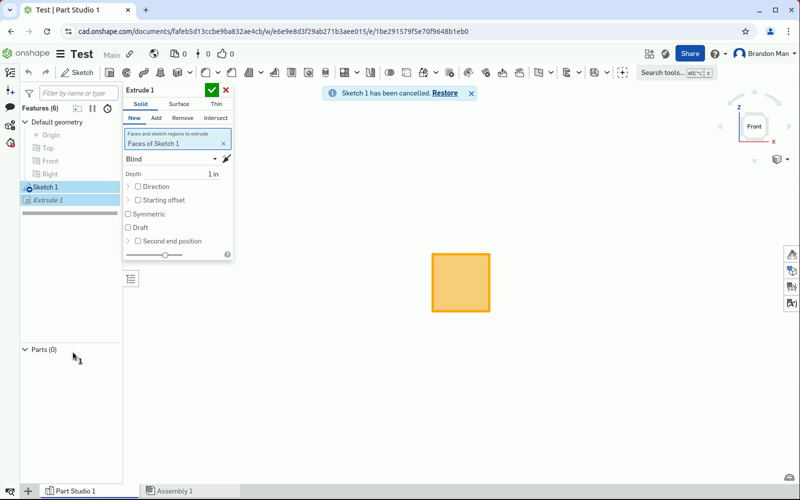
mouse_move(143, 106)
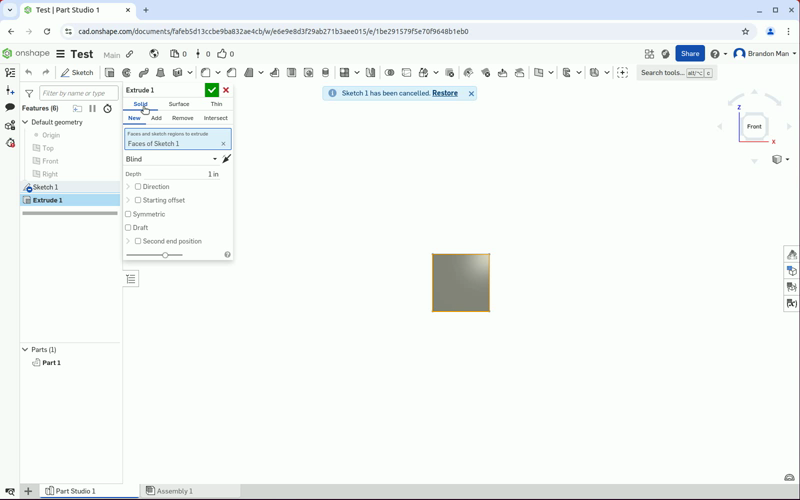
click(143, 106)
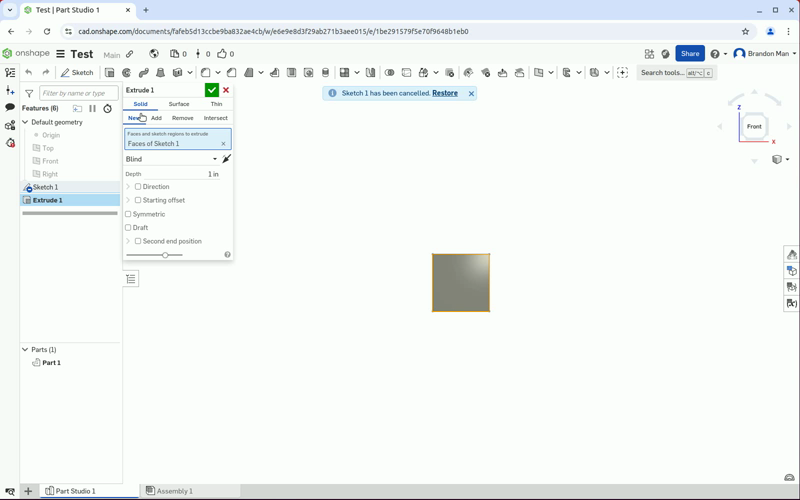
mouse_move(137, 120)
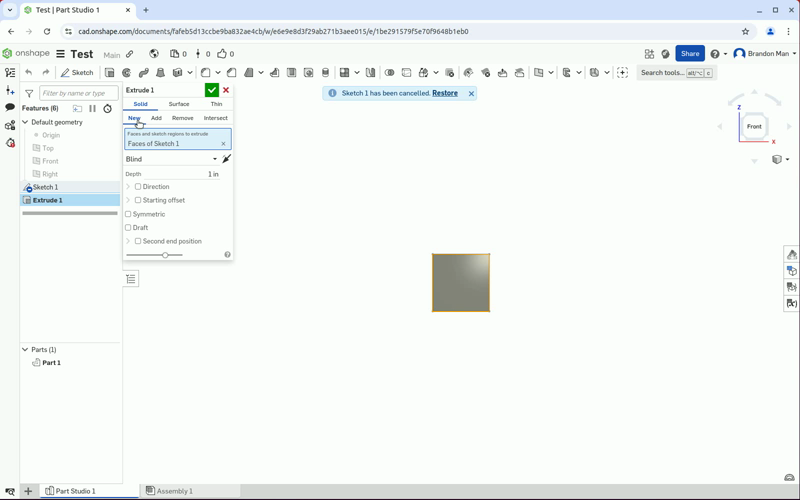
click(137, 120)
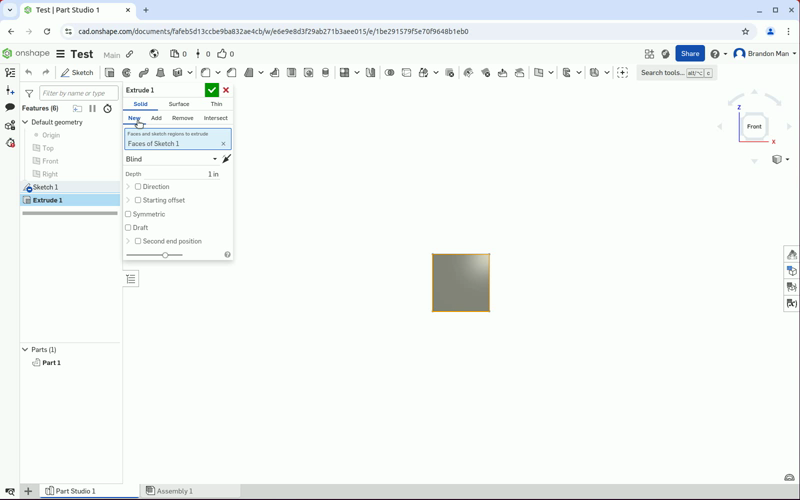
key(tab, 4)
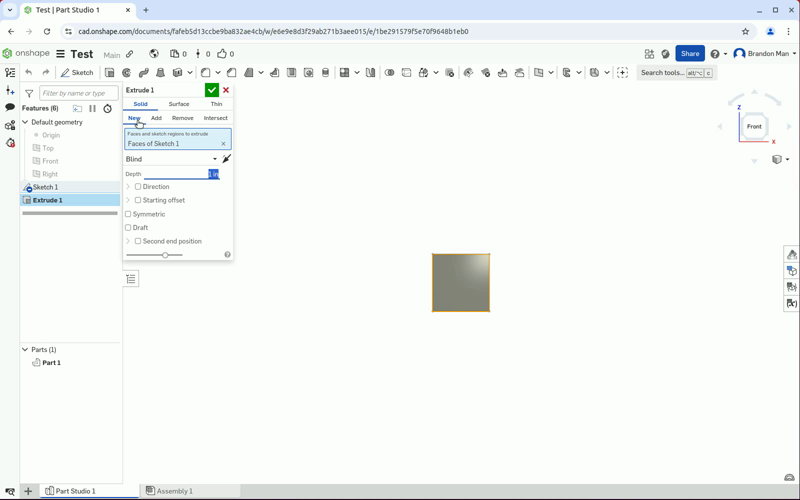
text(11.554)
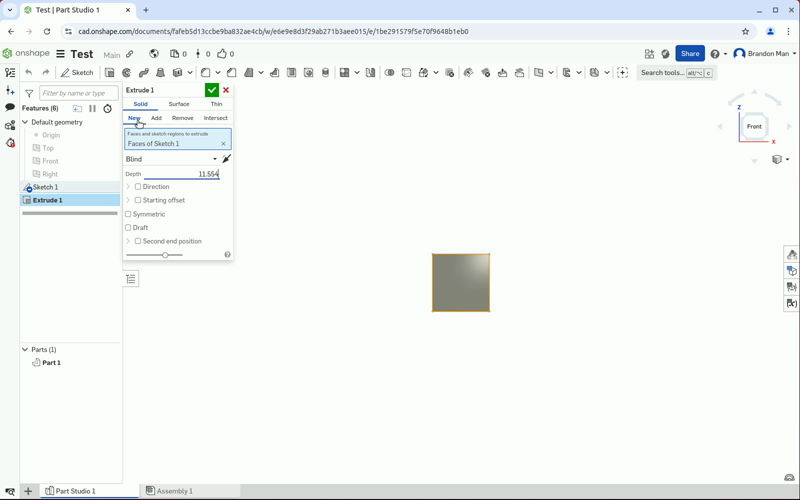
key(enter)
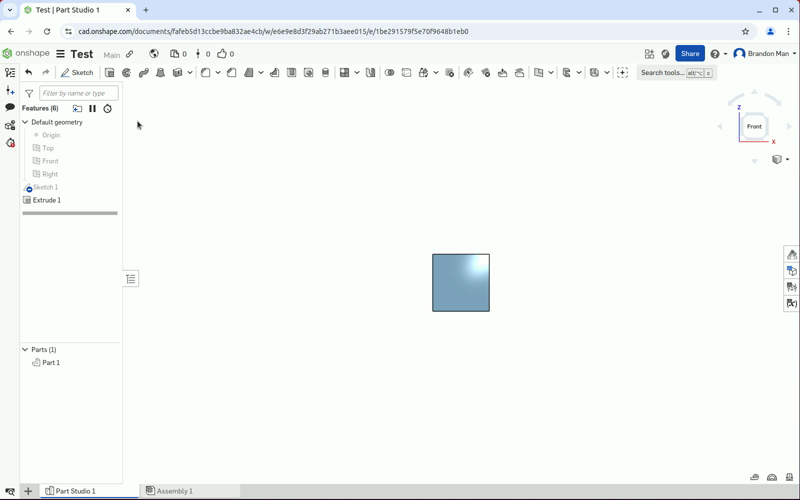
key(shift+h)
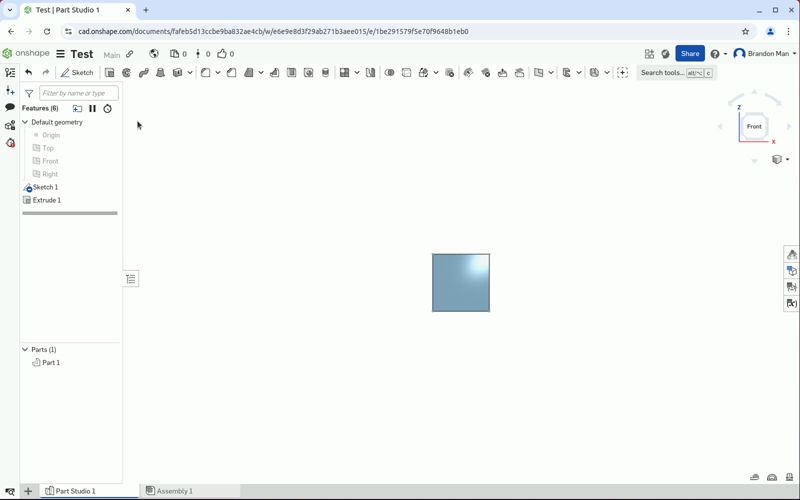
key(shift+h)
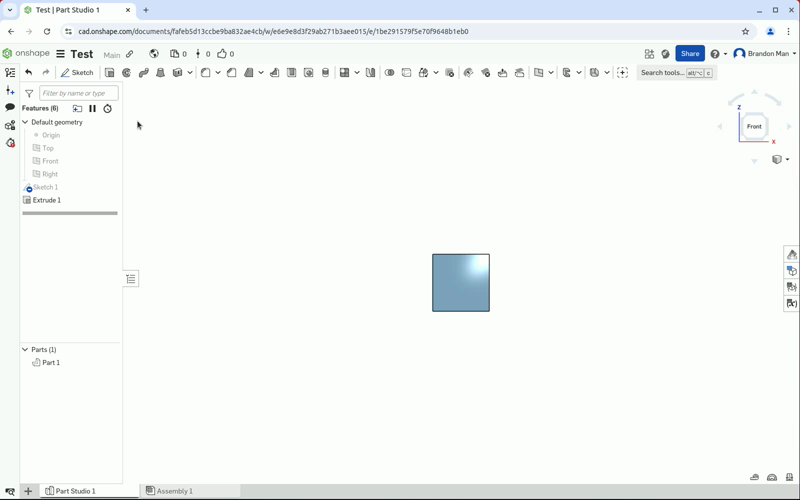
mouse_move(73, 189)
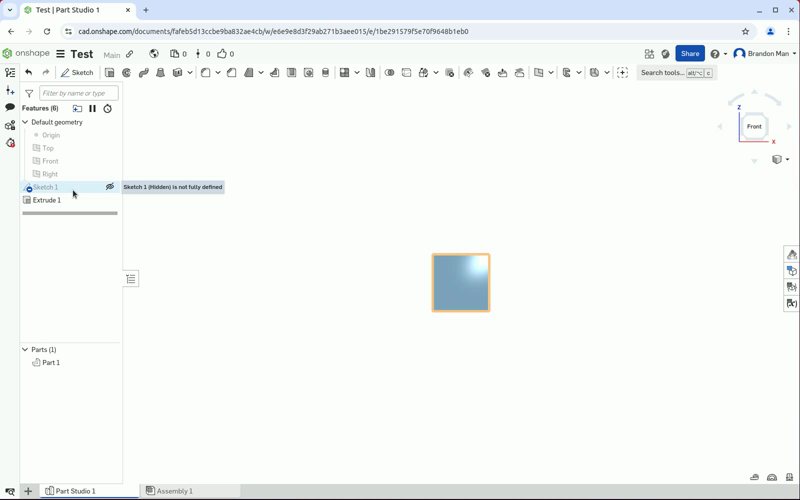
click(73, 189)
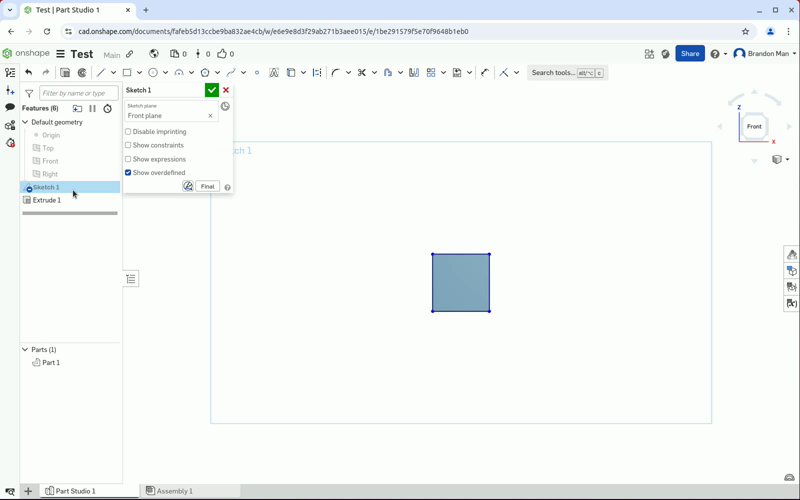
mouse_move(229, 92)
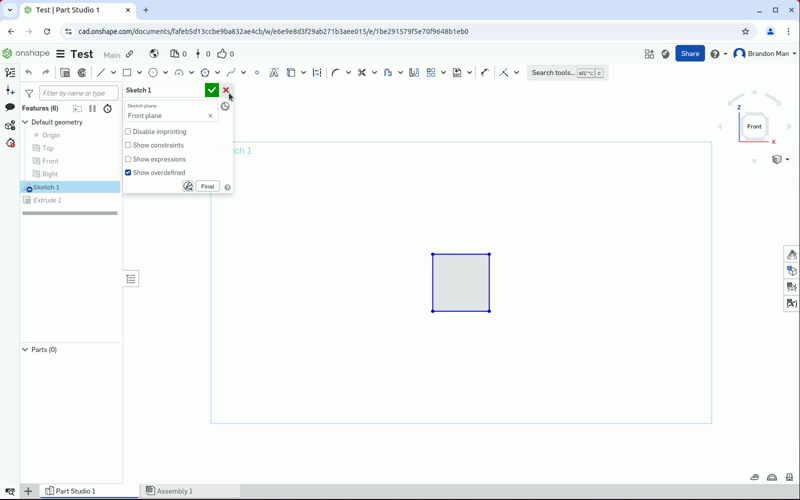
click(229, 92)
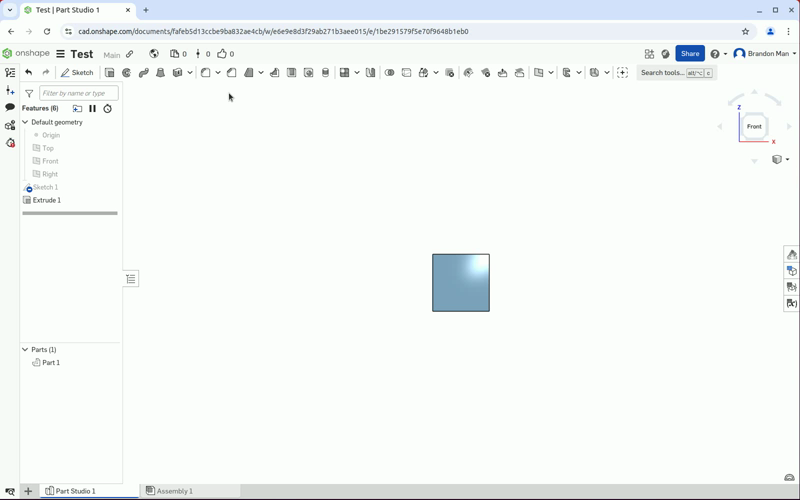
mouse_move(73, 352)
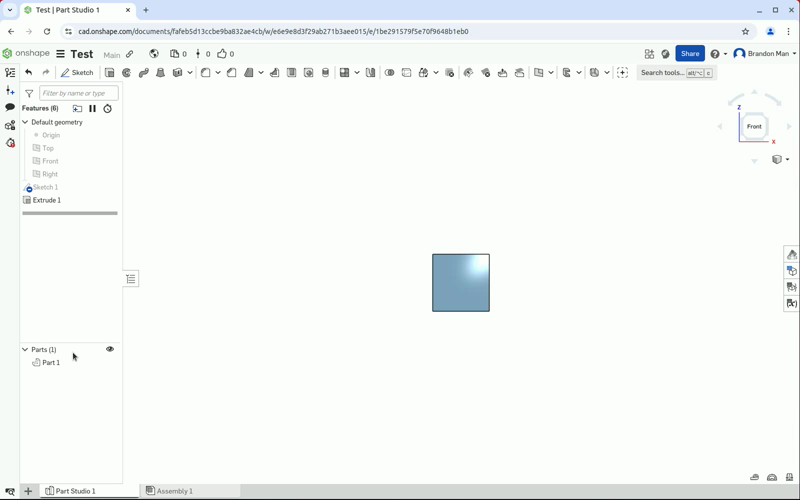
key(y)
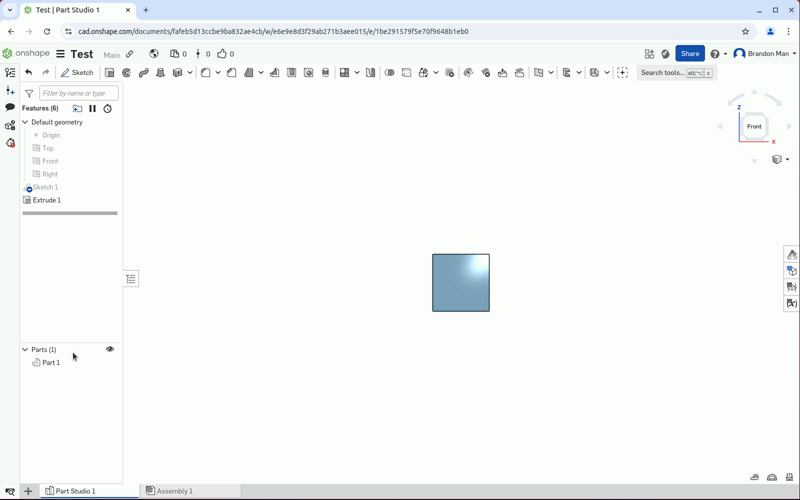
key(shift+p)
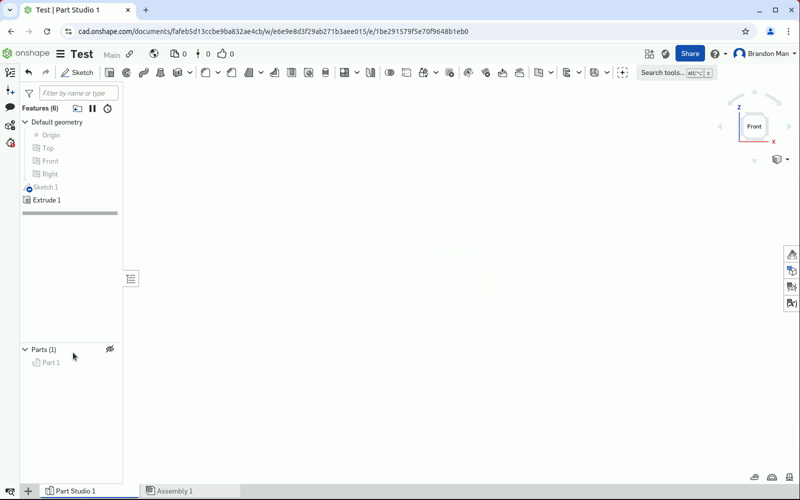
key(space)
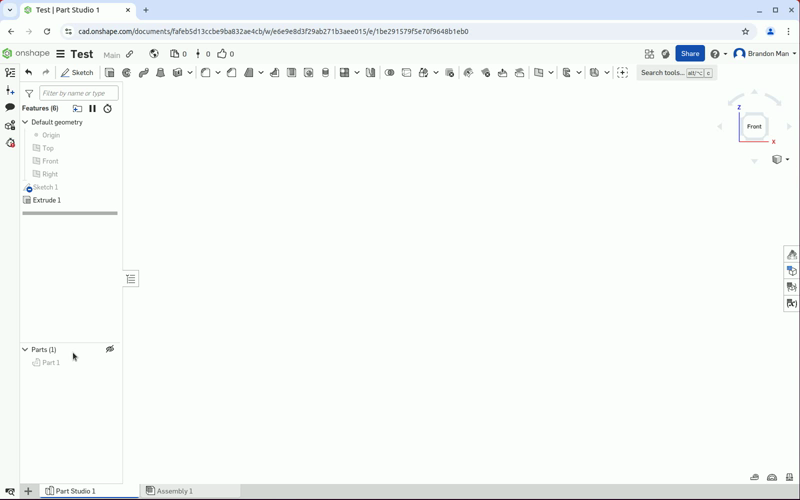
key_down(shift)
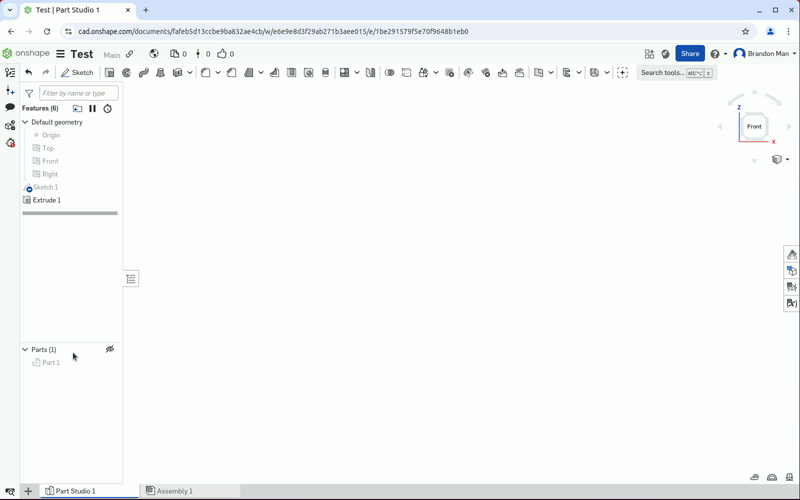
key(left)
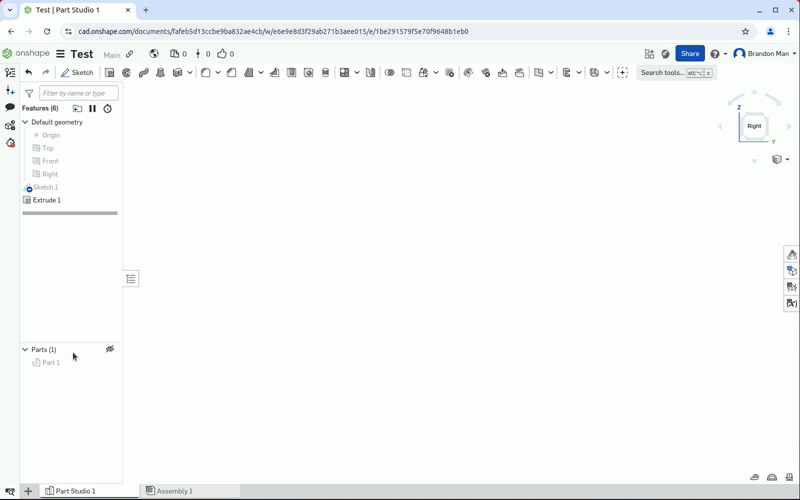
key_up(shift)
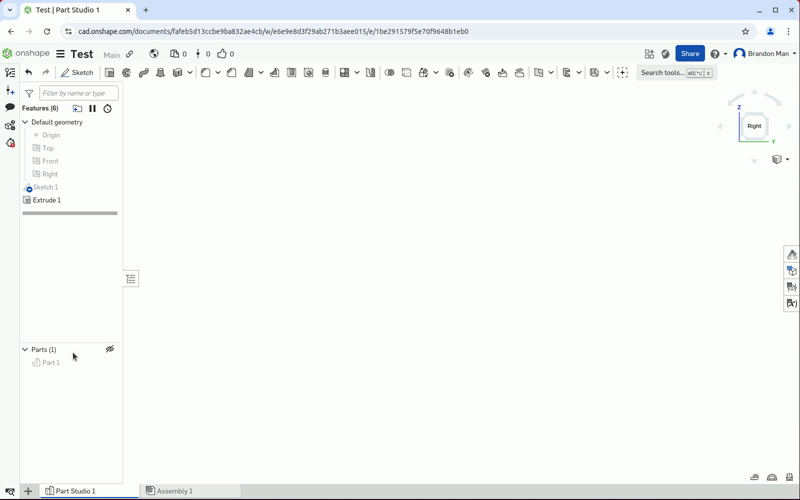
mouse_move(73, 352)
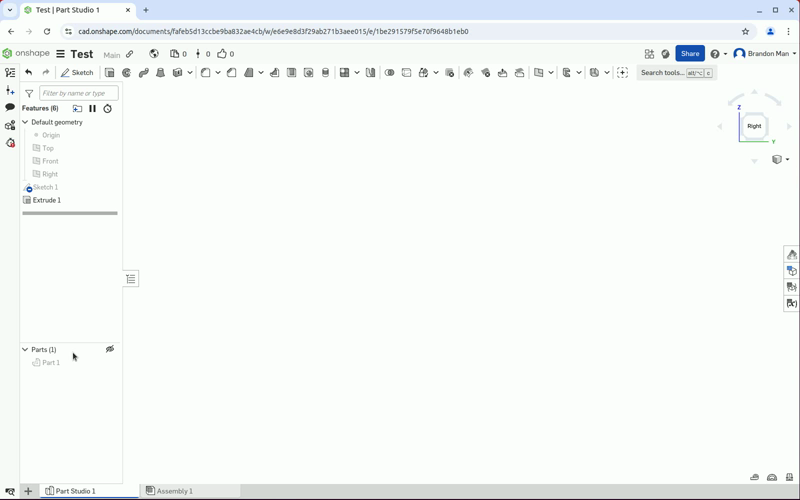
key(shift+y)
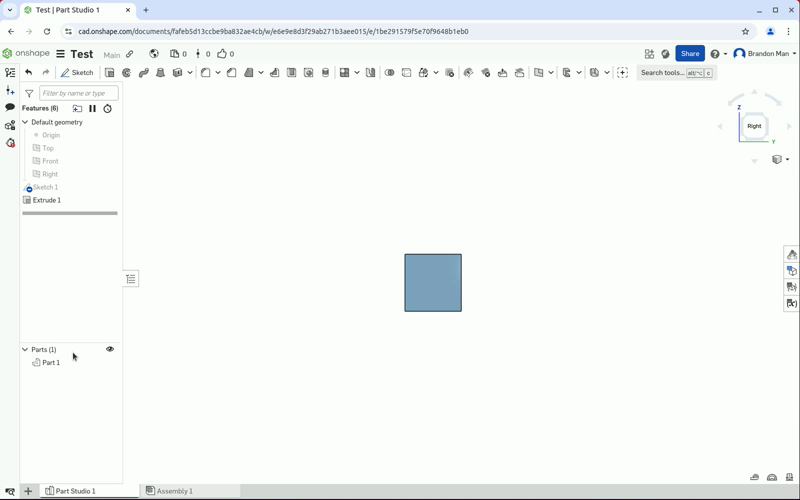
mouse_move(541, 75)
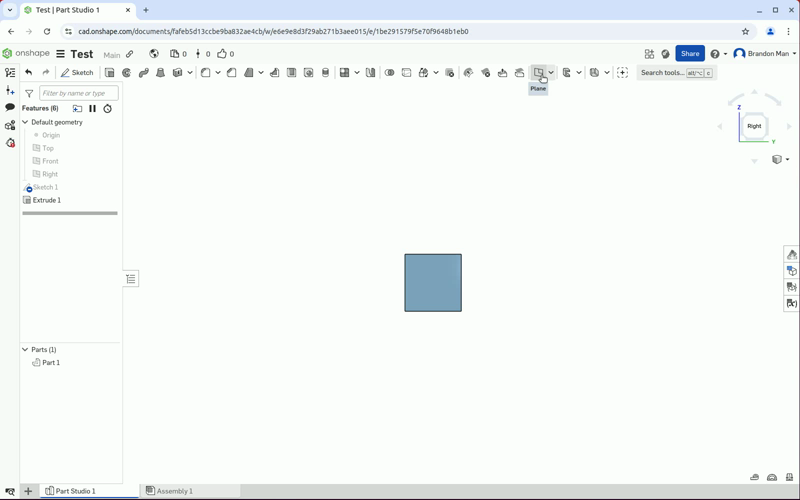
click(541, 75)
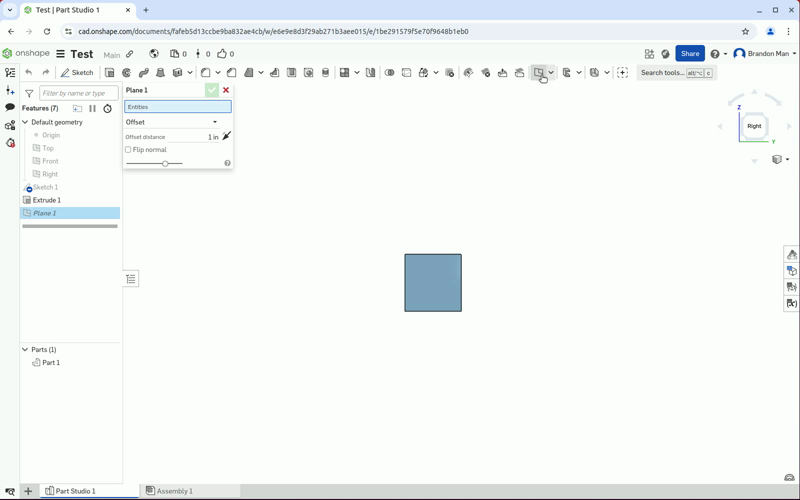
mouse_move(73, 176)
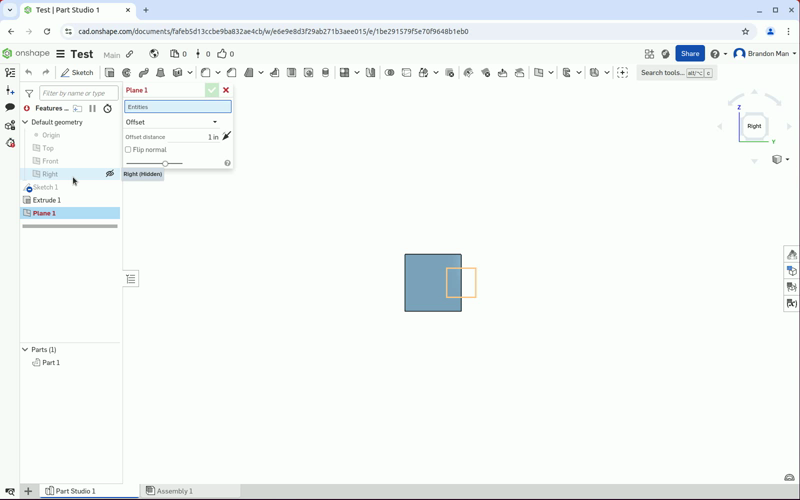
click(73, 176)
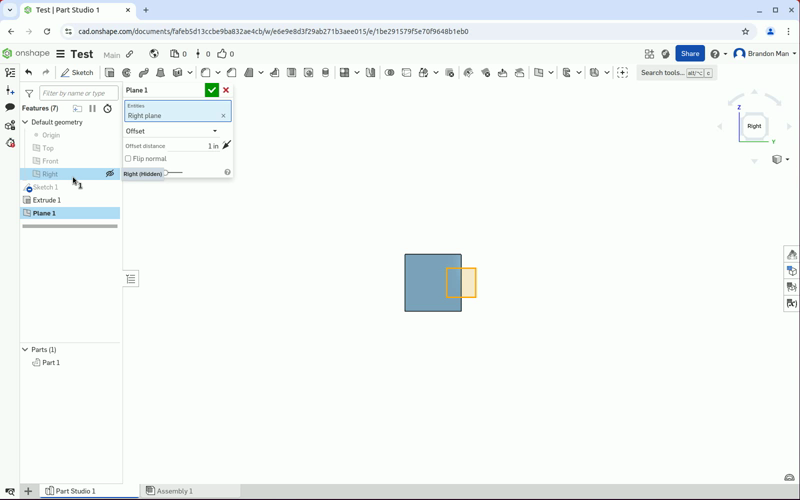
key(tab, 2)
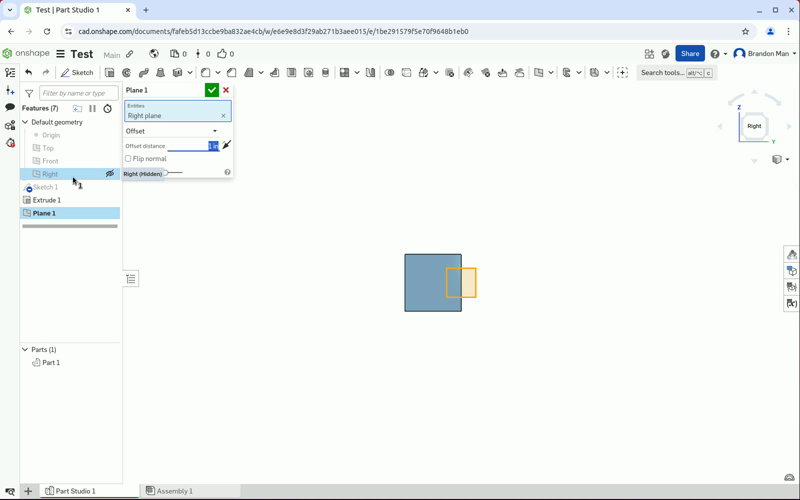
text(5.792)
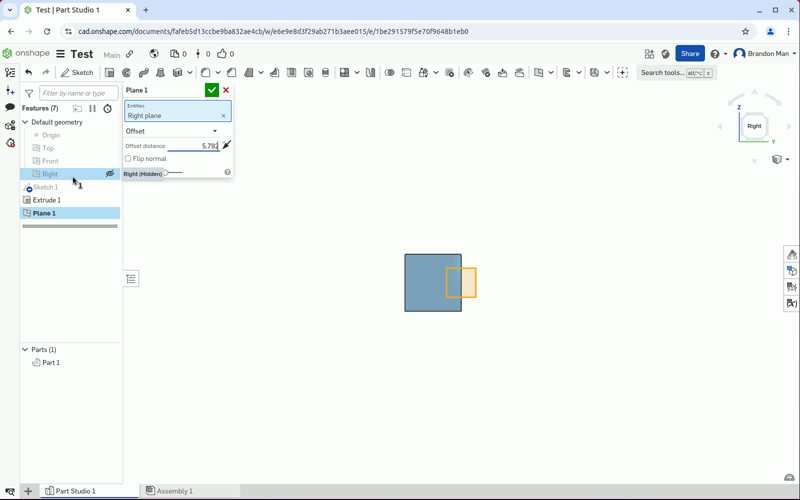
key(enter, 2)
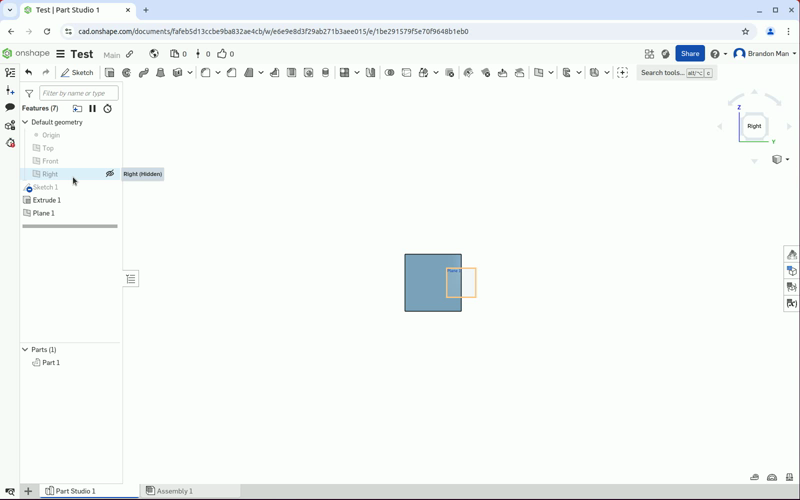
key(shift+s)
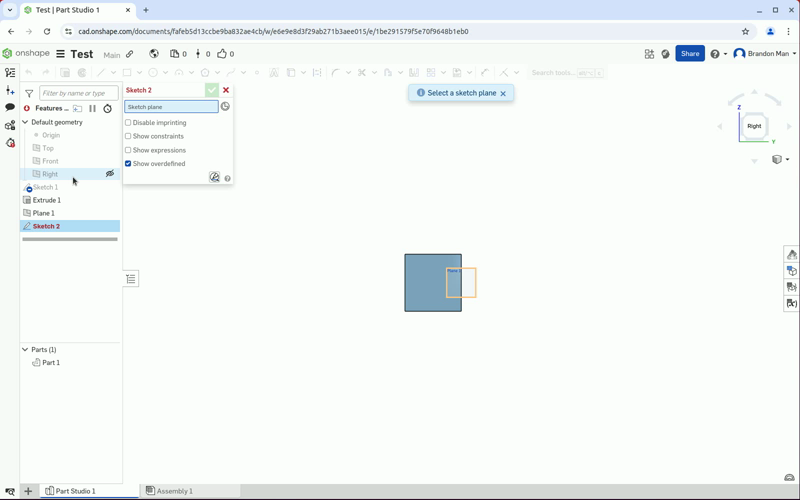
mouse_move(73, 215)
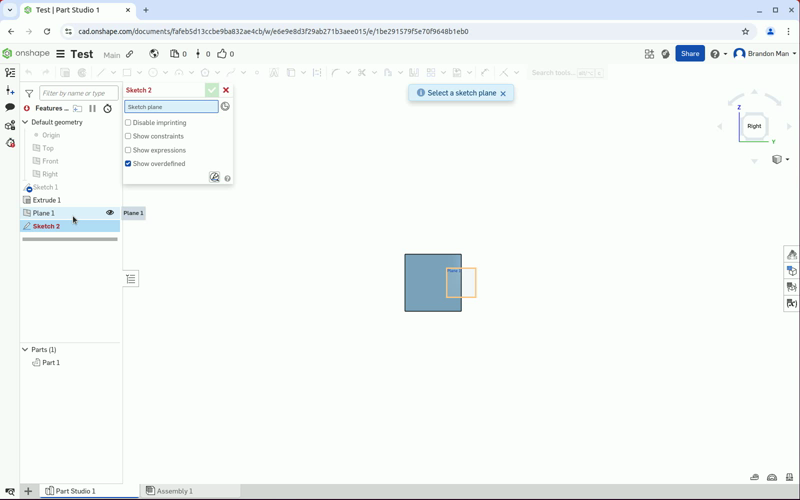
click(73, 215)
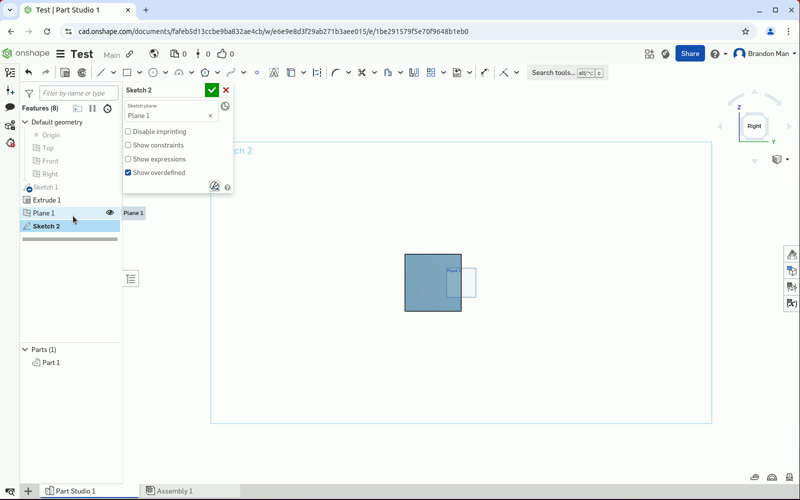
mouse_move(73, 352)
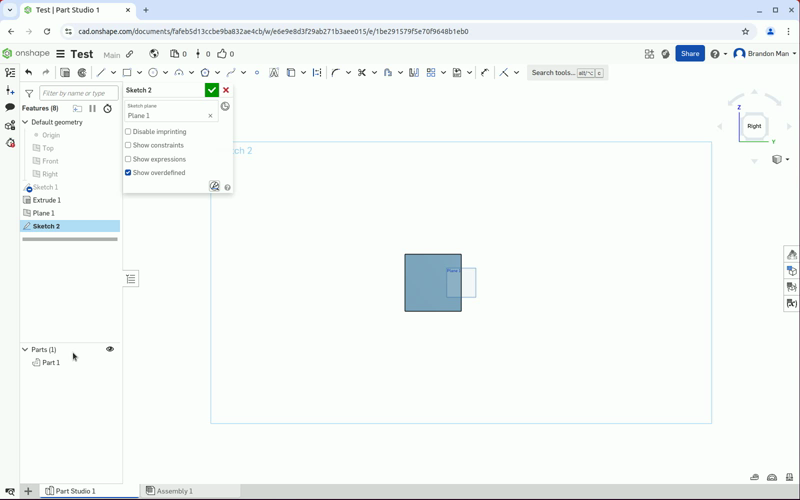
key(y)
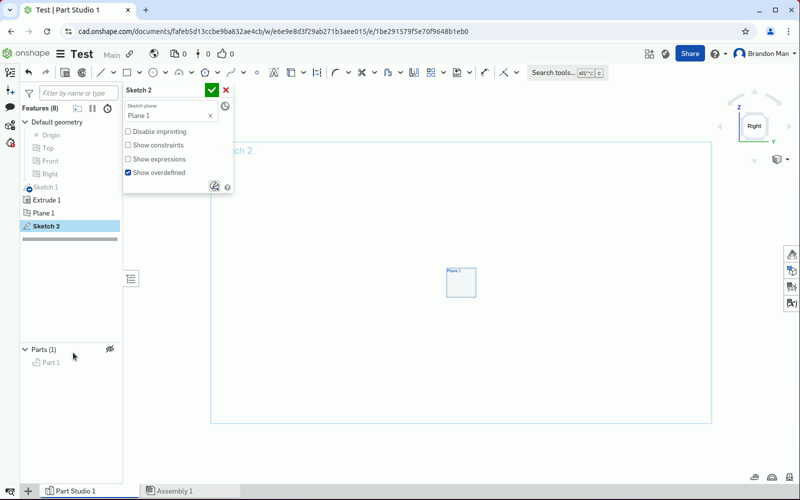
key(c)
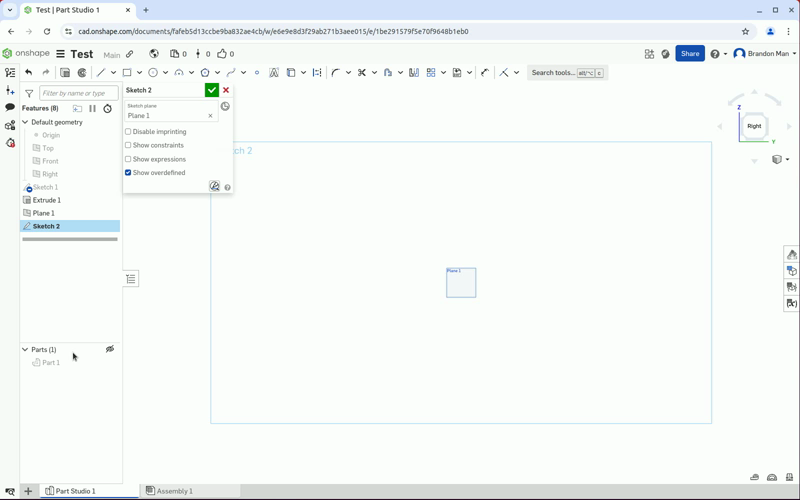
key_down(shift)
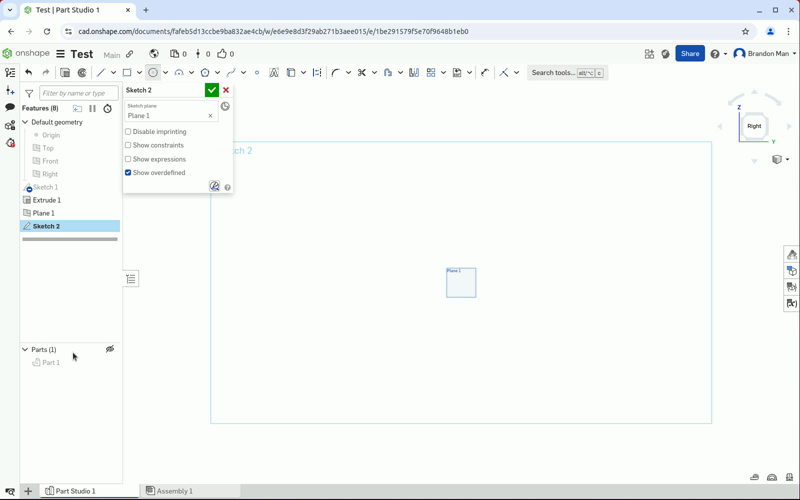
mouse_move(371, 260)
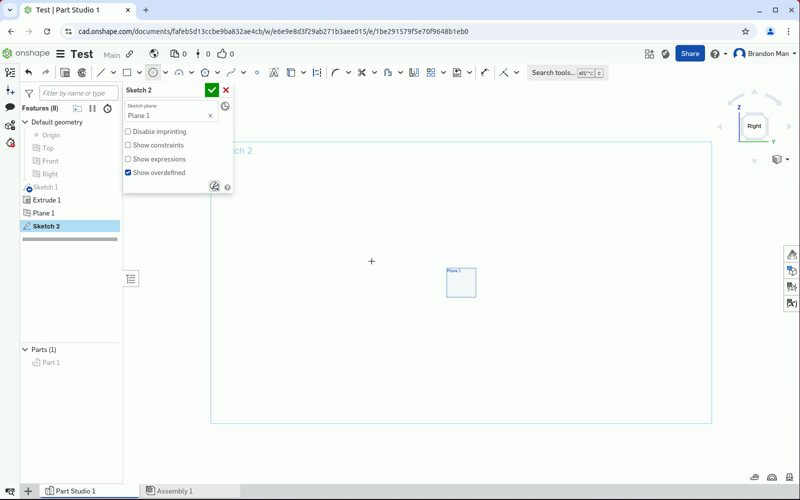
click(371, 260)
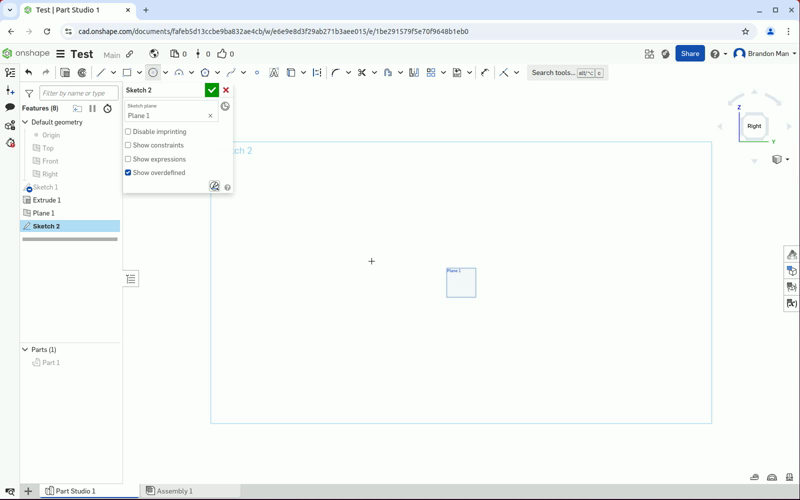
key_up(shift)
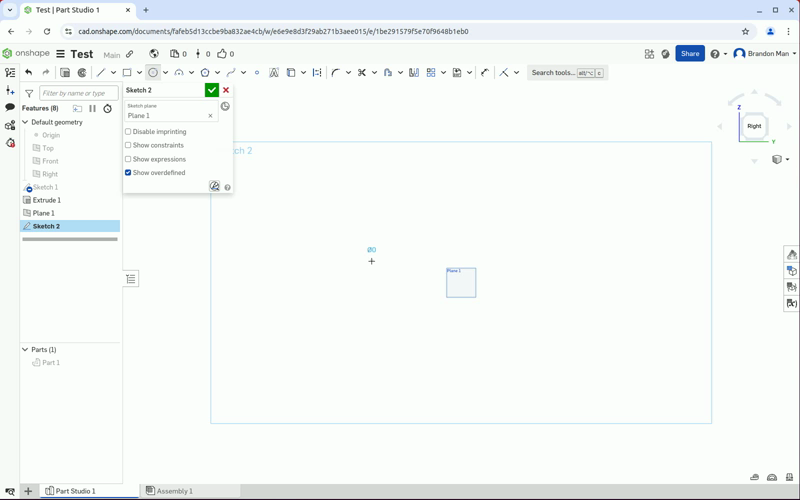
mouse_move(393, 260)
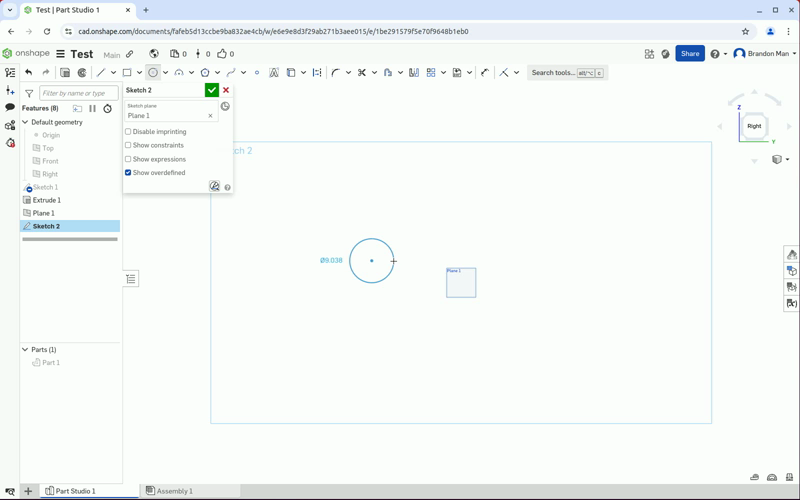
click(393, 260)
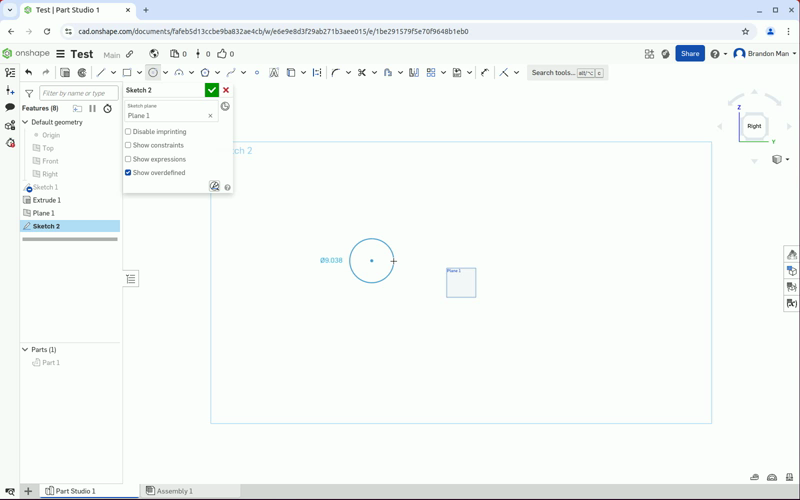
key(esc)
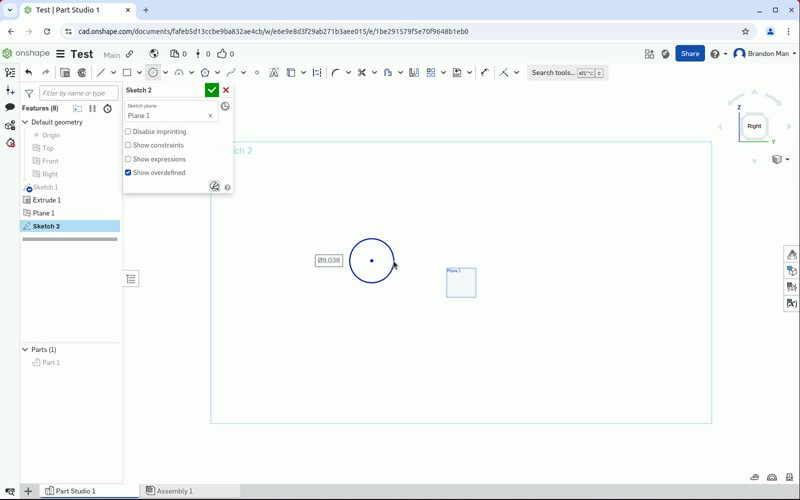
mouse_move(373, 253)
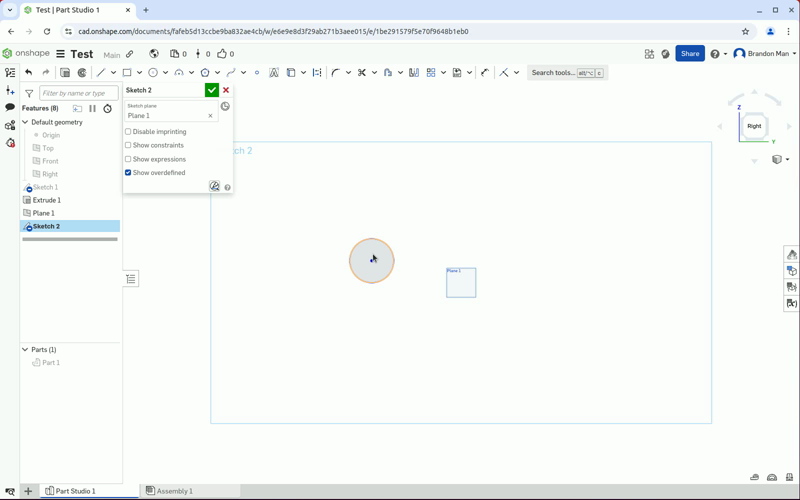
scroll(6)
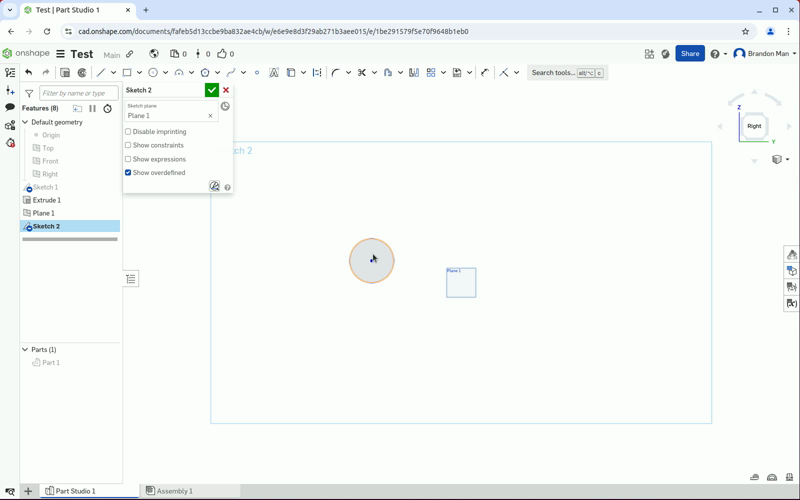
scroll(6)
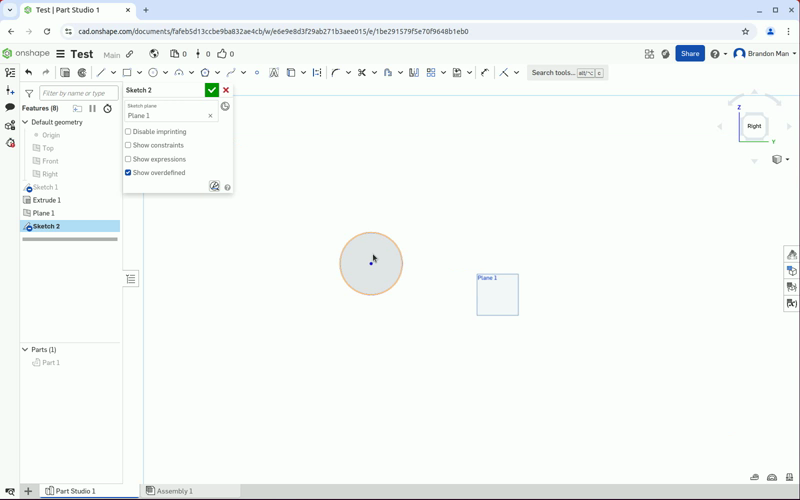
scroll(6)
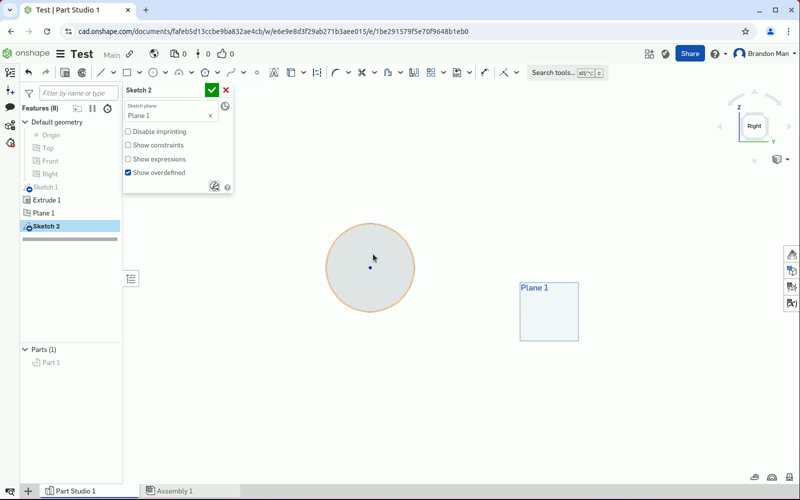
scroll(6)
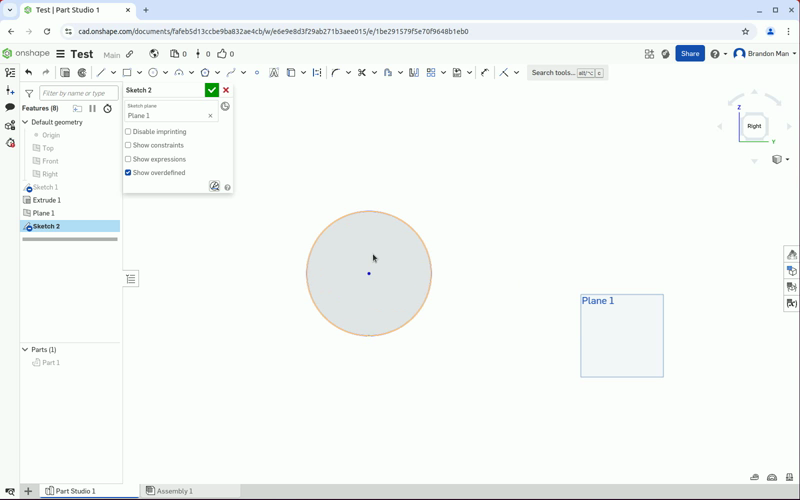
scroll(6)
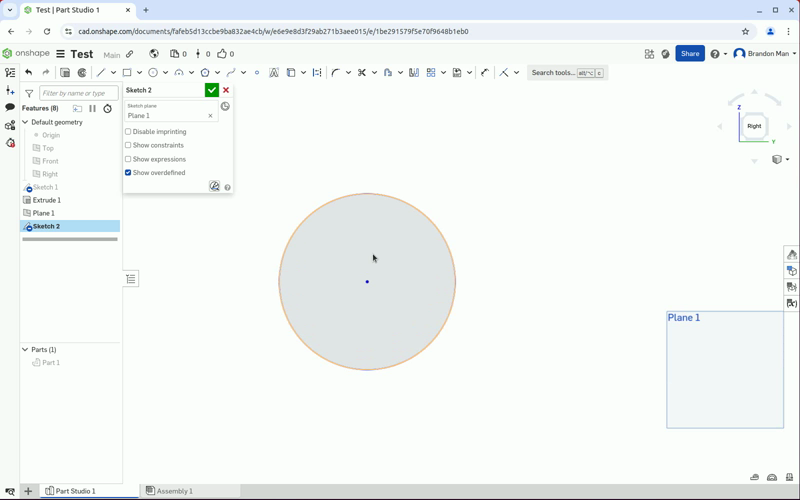
scroll(6)
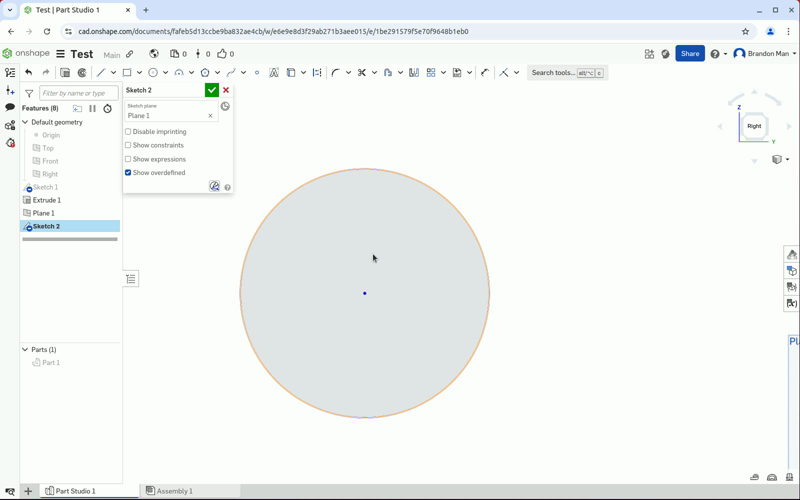
scroll(6)
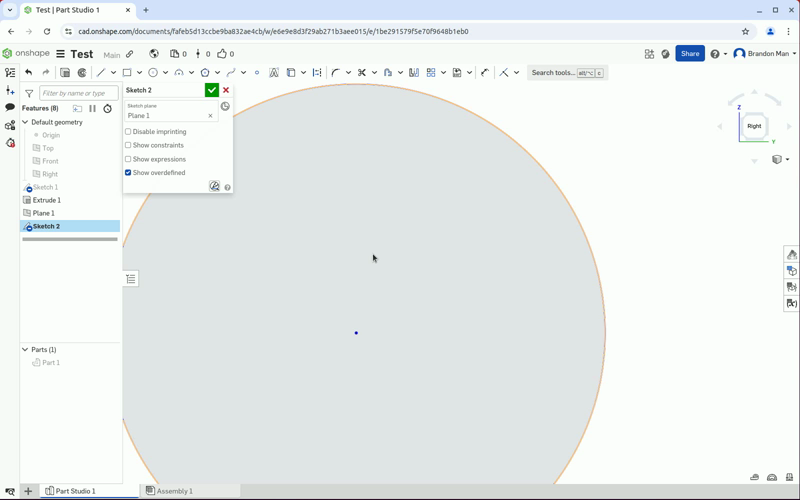
click(373, 253)
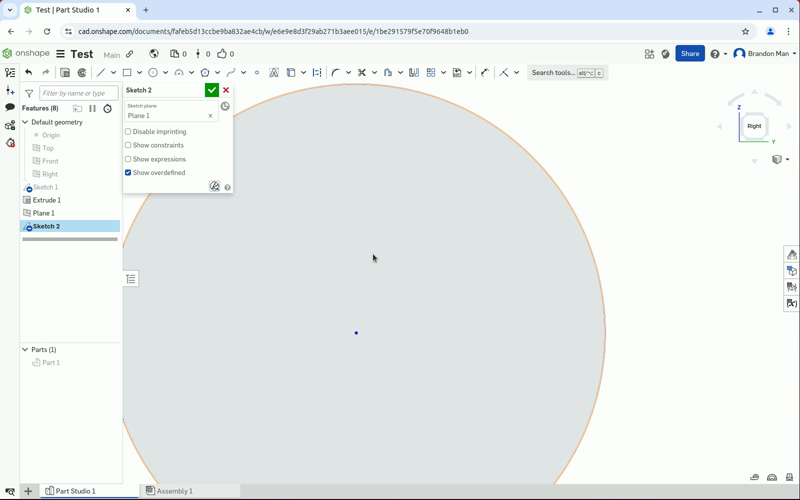
scroll(-6)
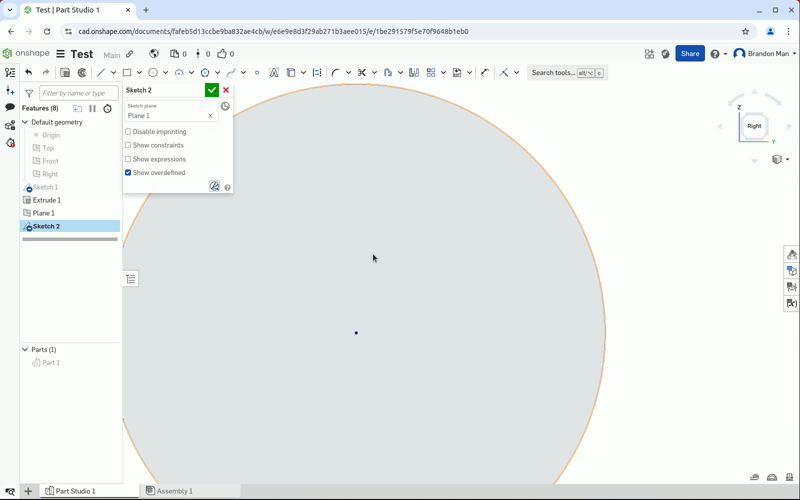
scroll(-6)
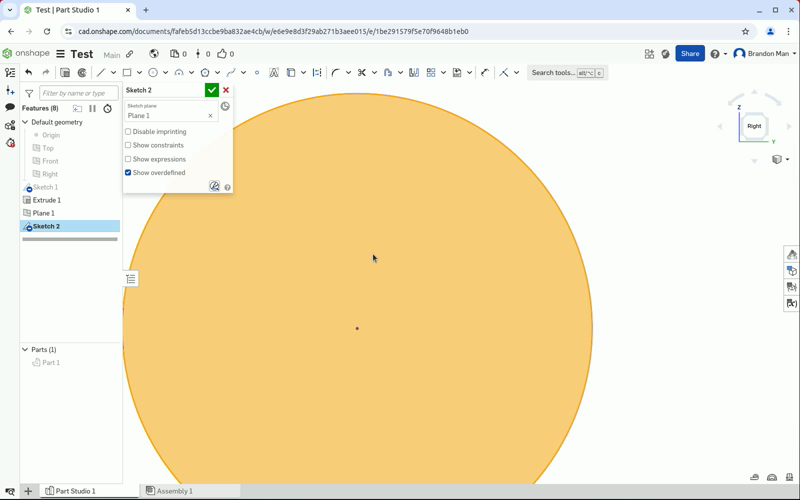
scroll(-6)
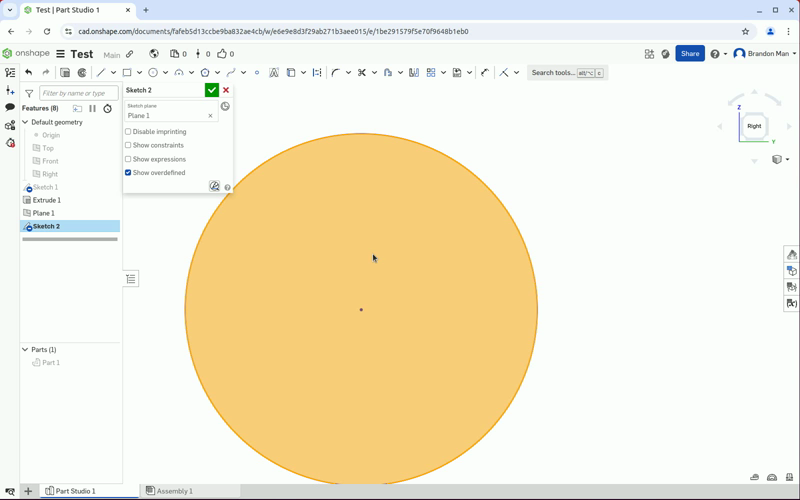
scroll(-6)
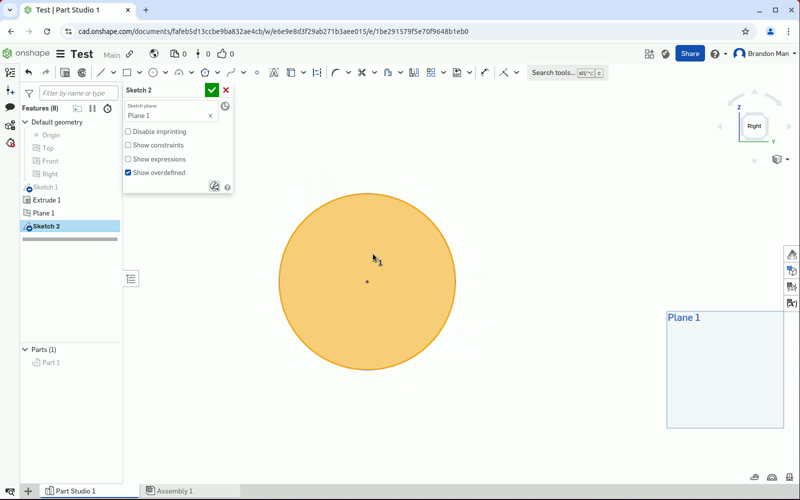
scroll(-6)
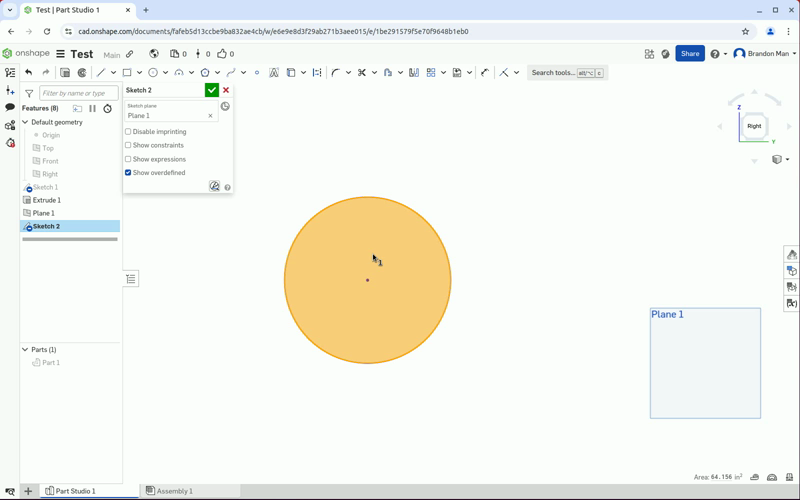
scroll(-6)
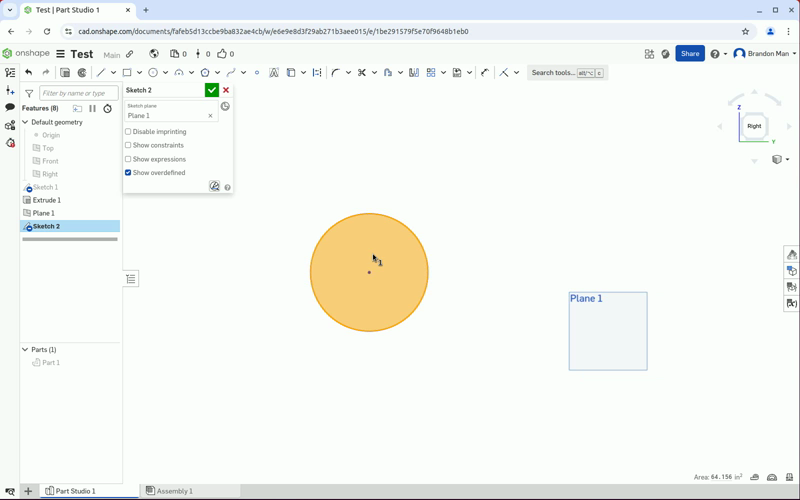
scroll(-6)
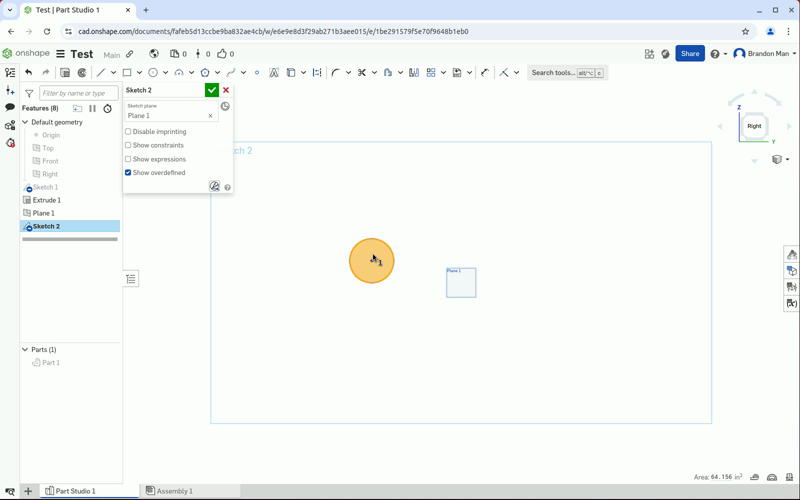
mouse_move(73, 352)
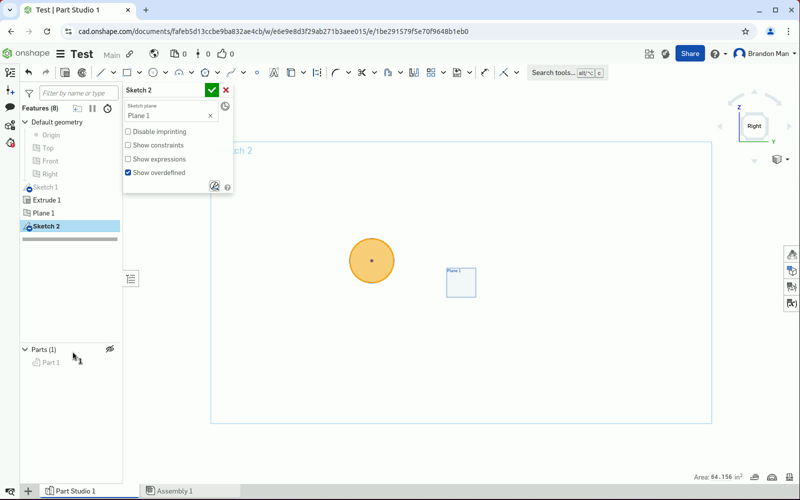
key(shift+y)
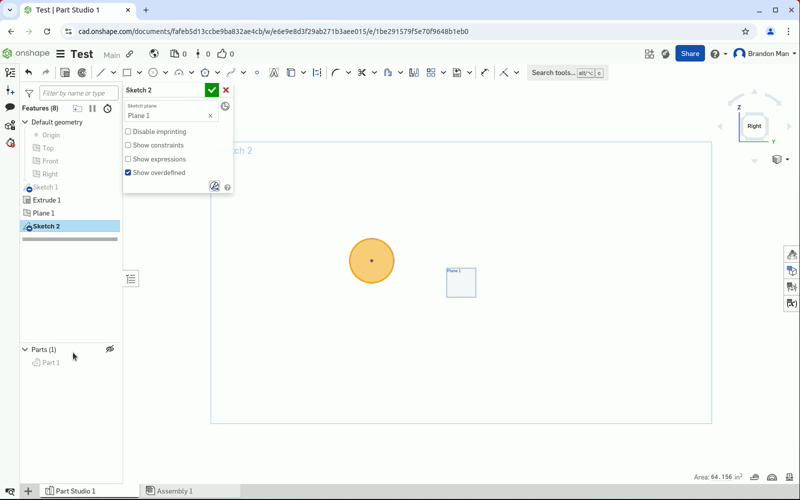
key(shift+e)
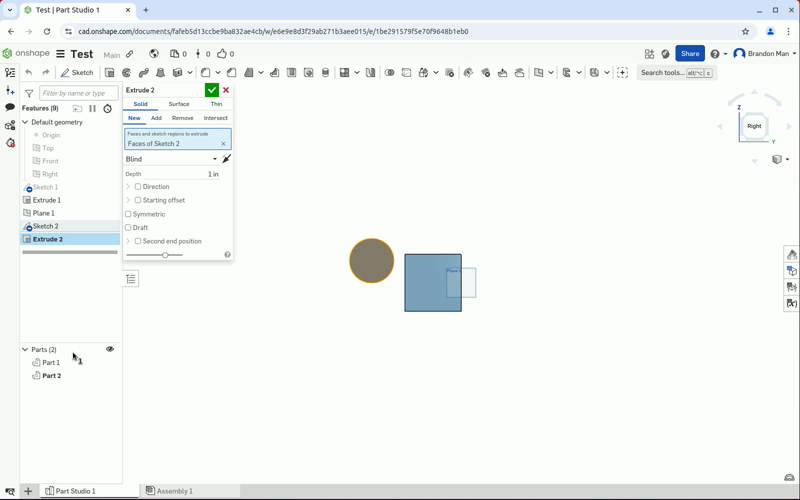
mouse_move(143, 106)
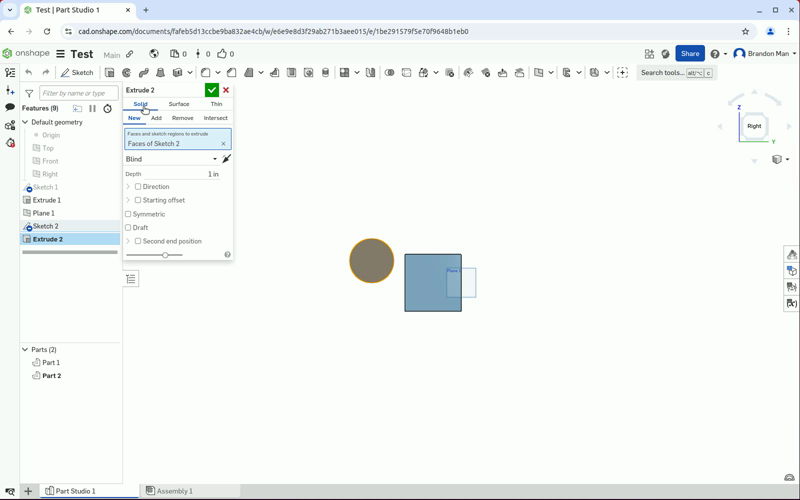
click(143, 106)
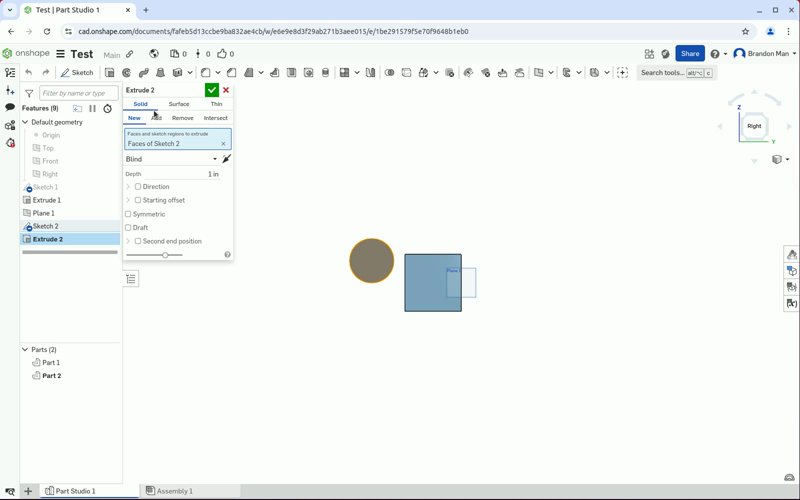
mouse_move(186, 120)
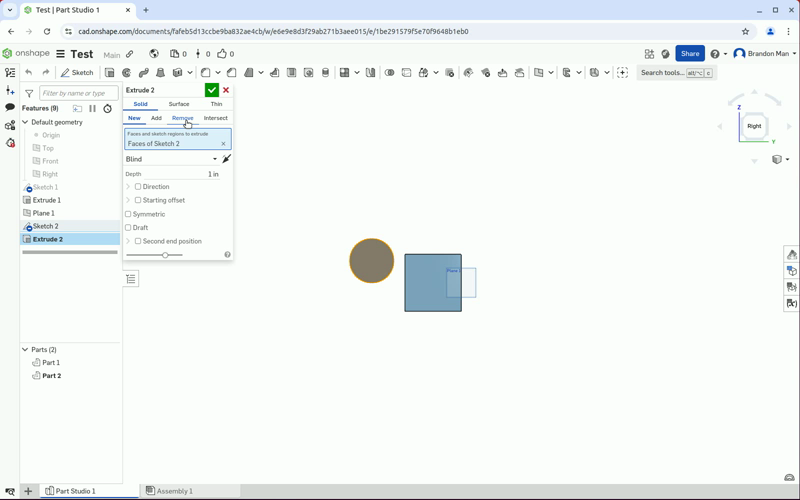
click(186, 120)
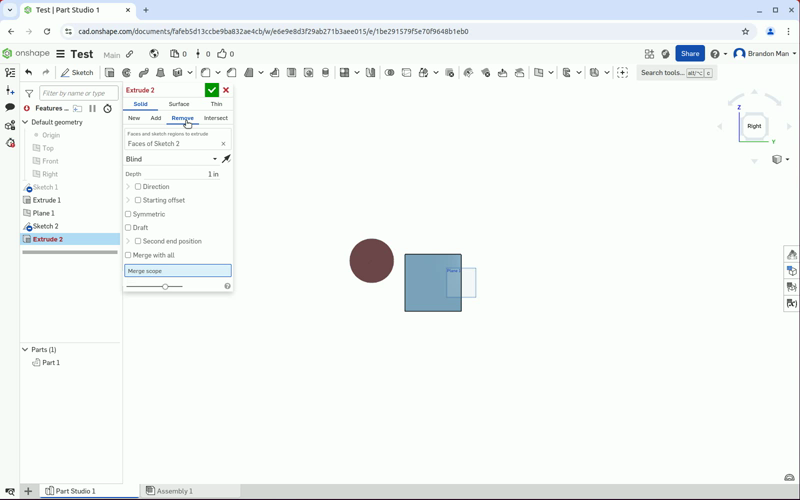
key(tab, 4)
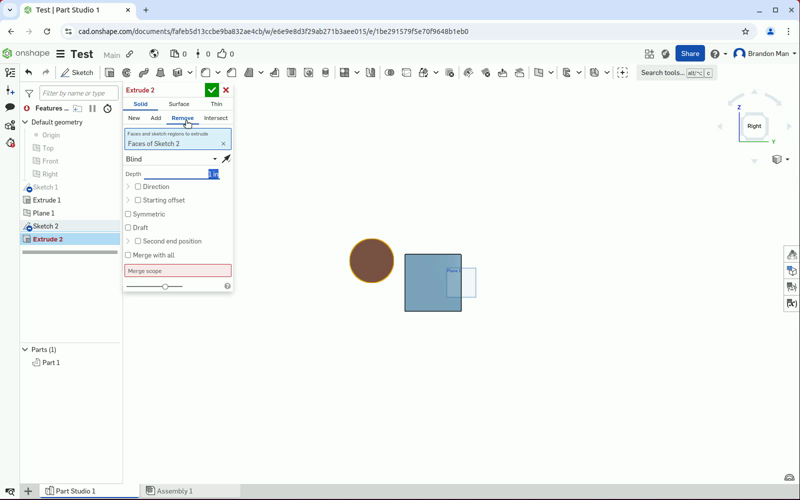
text(2.889)
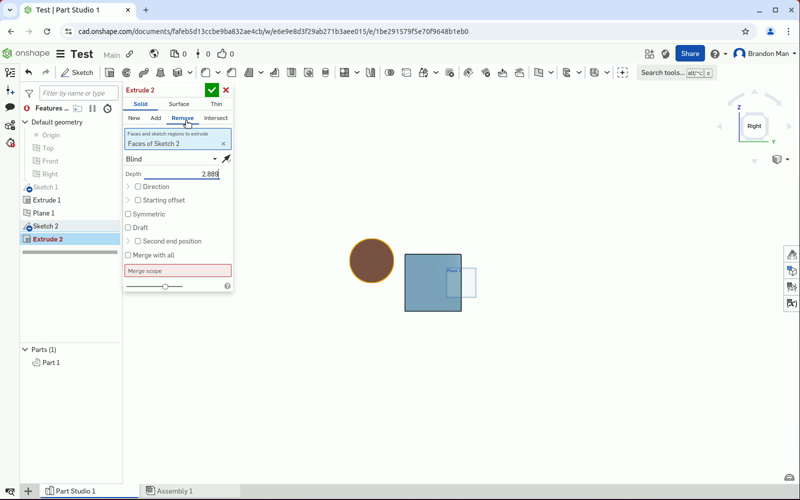
key(tab, 6)
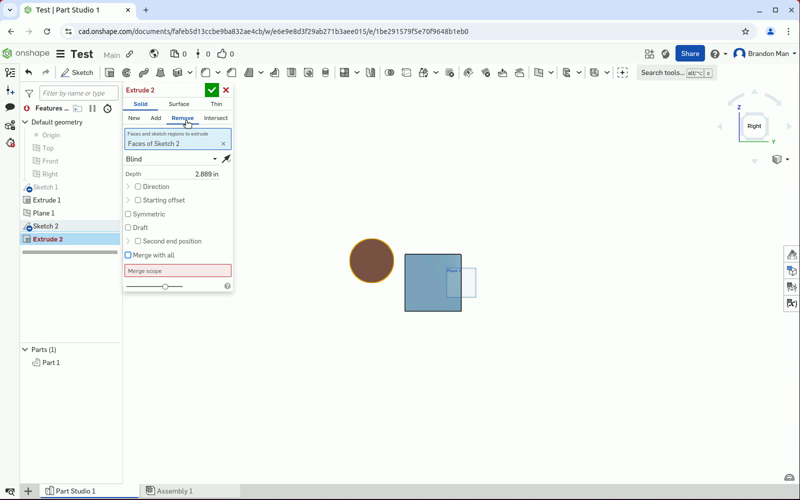
key(space)
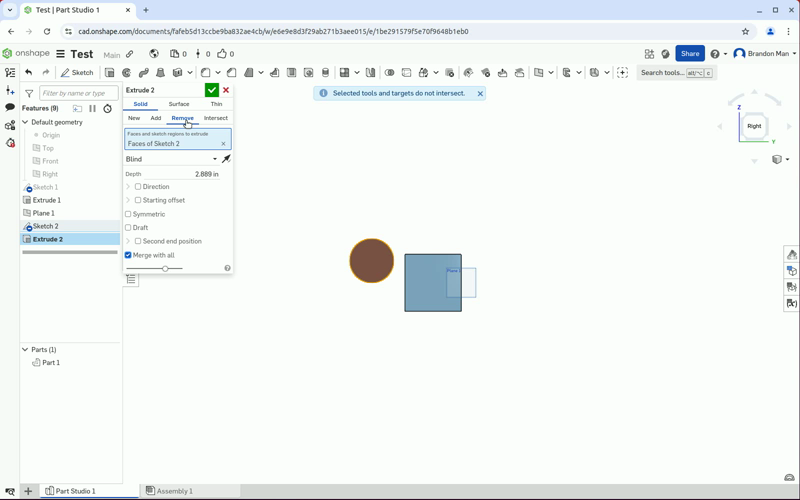
key(enter)
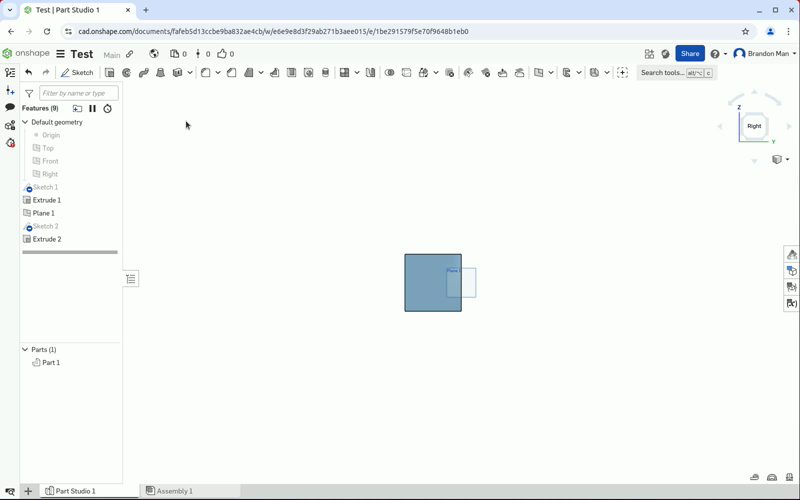
key(shift+h)
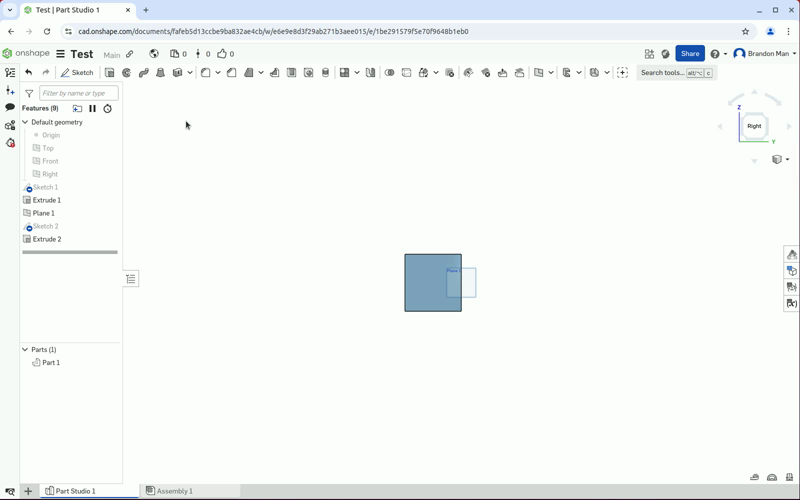
key(shift+h)
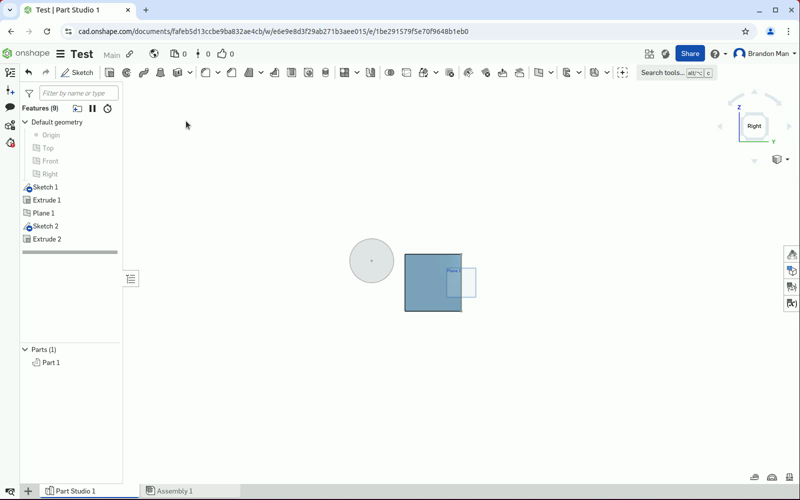
key(shift+7)
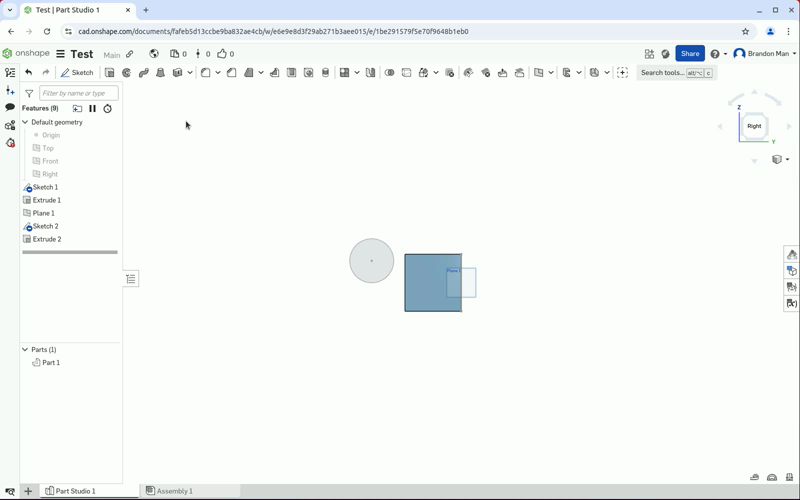
key(right, 2)
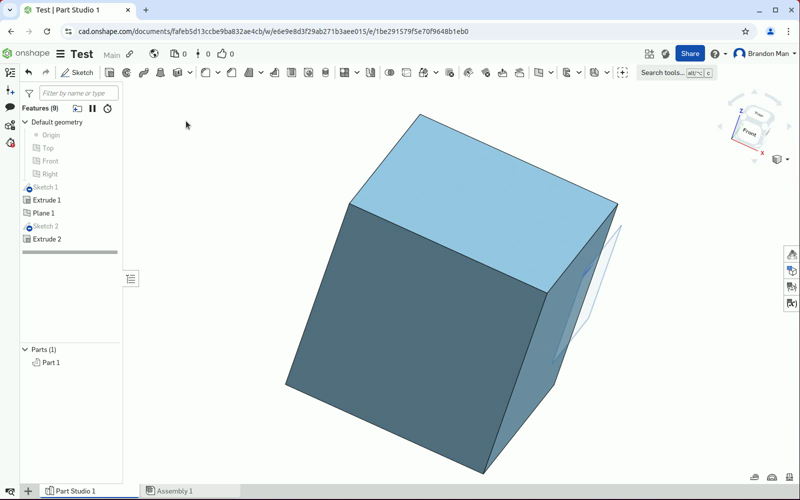
key(down, 2)
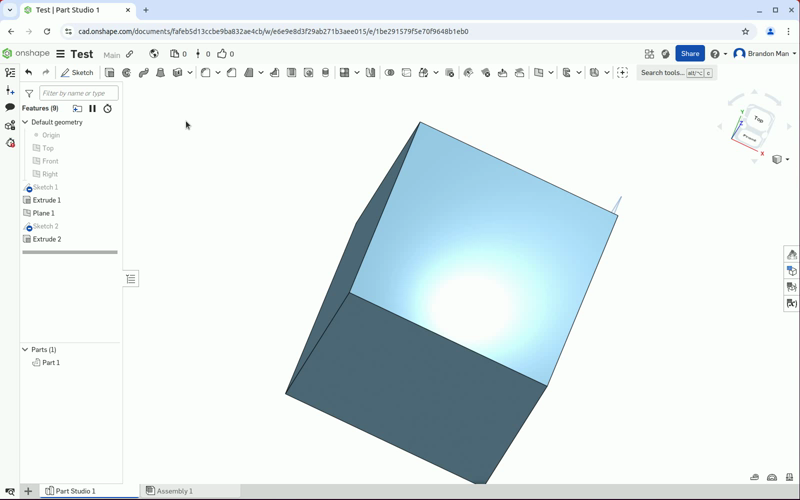
key(up, 2)
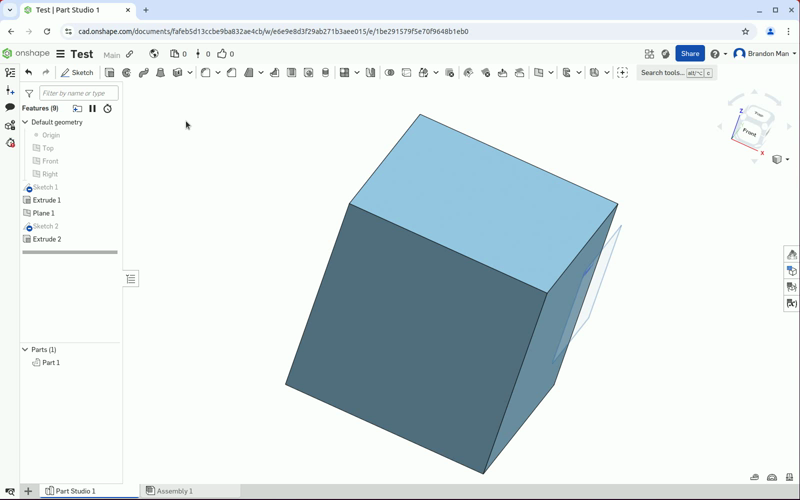
key(left, 2)
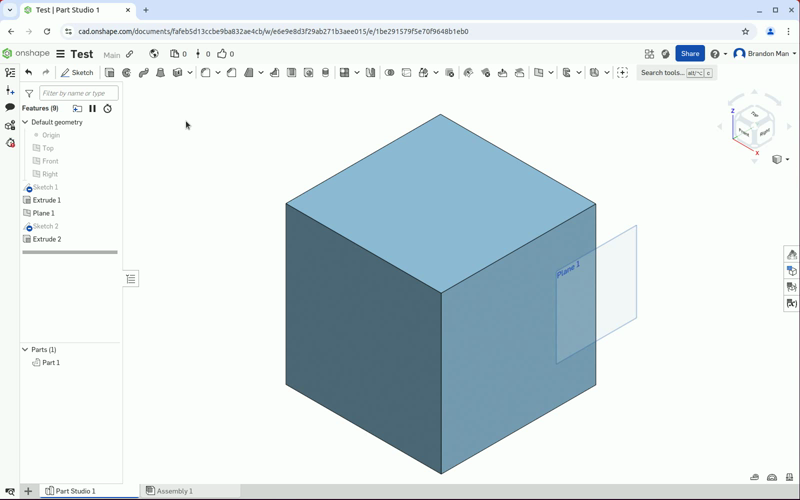
mouse_move(73, 189)
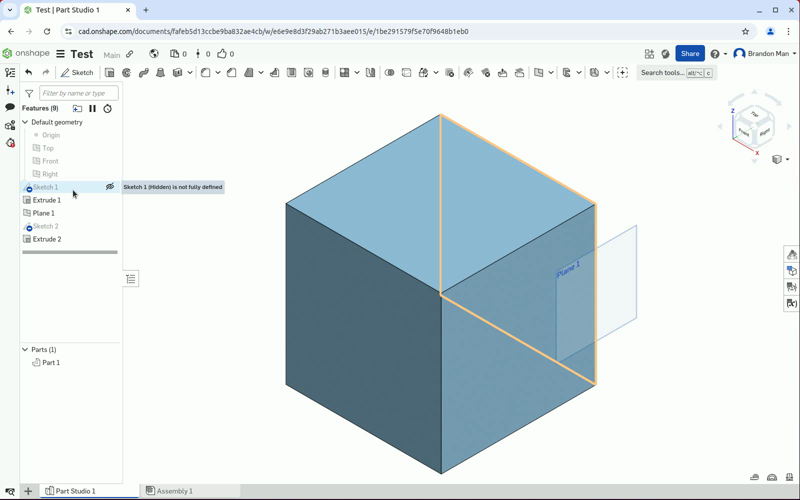
click(73, 189)